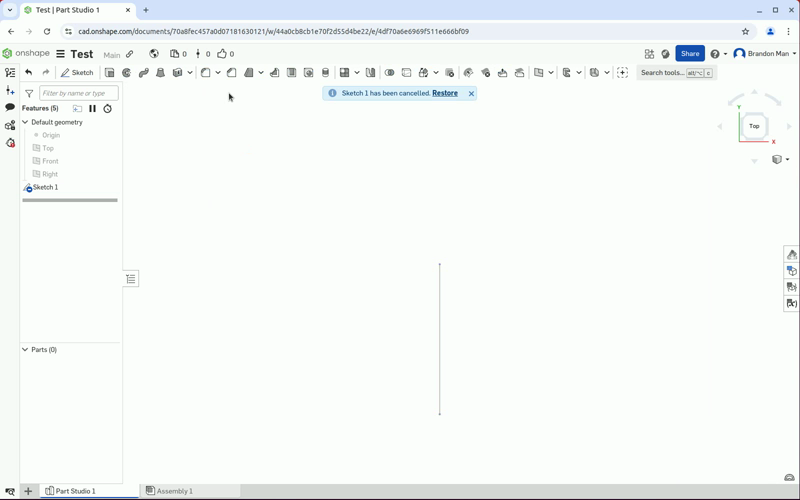
key(shift+h)
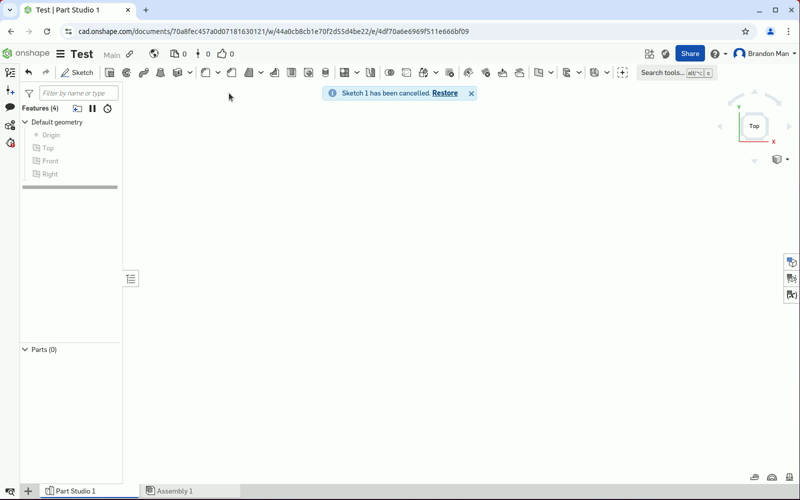
mouse_move(73, 352)
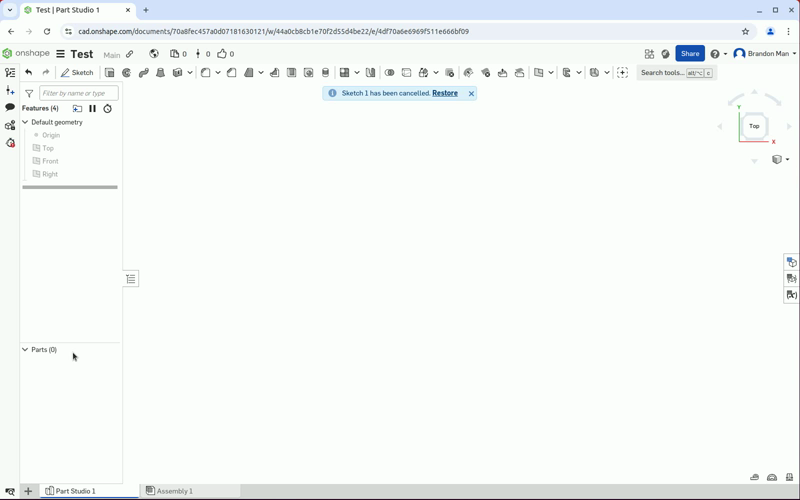
key(y)
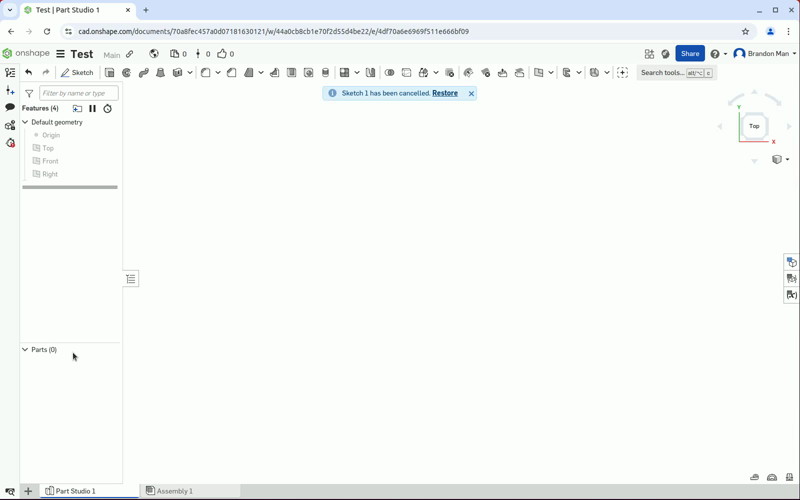
key(shift+p)
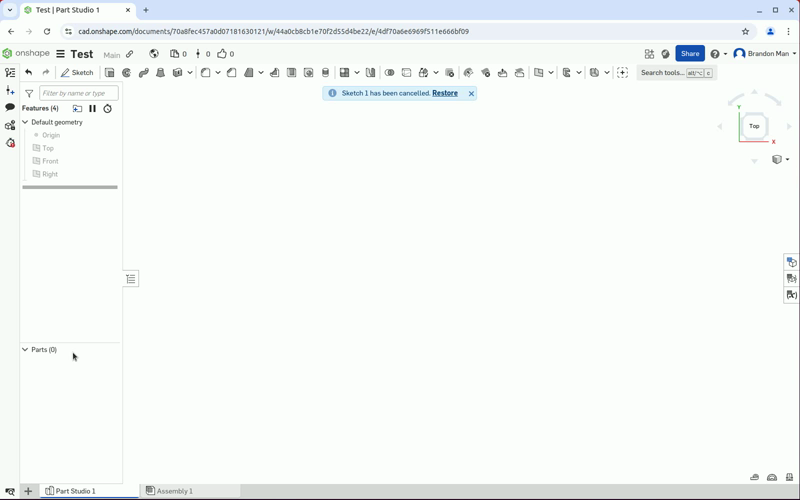
key(space)
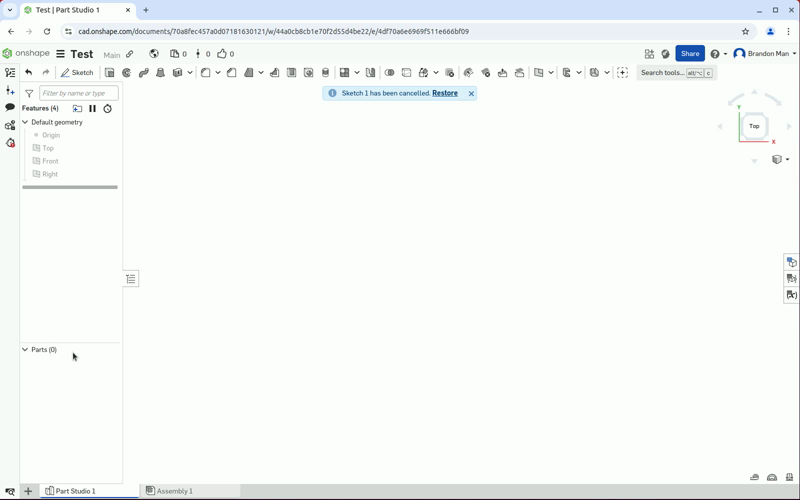
key_down(shift)
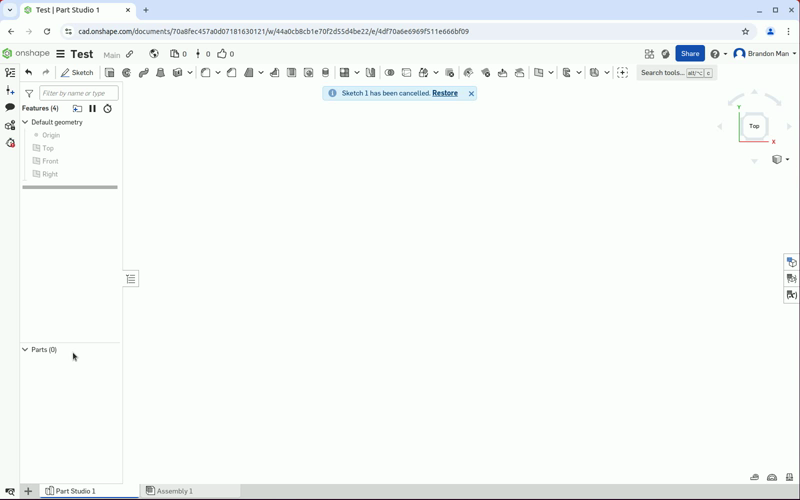
key(up)
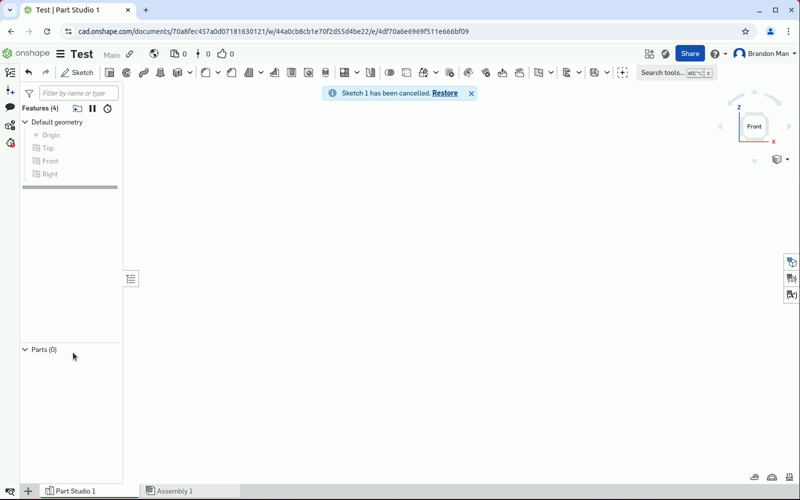
key_up(shift)
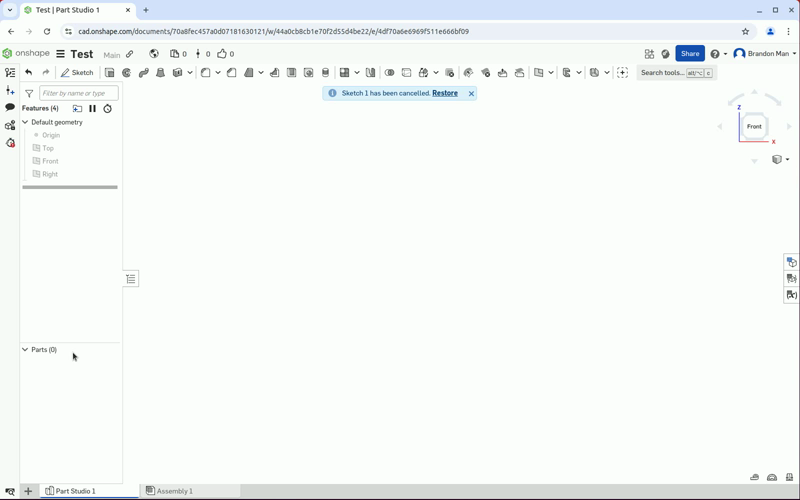
mouse_move(73, 352)
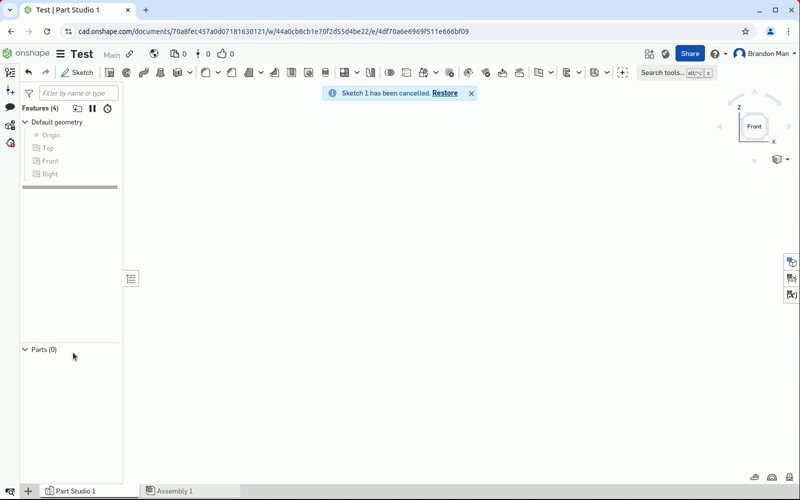
key(shift+y)
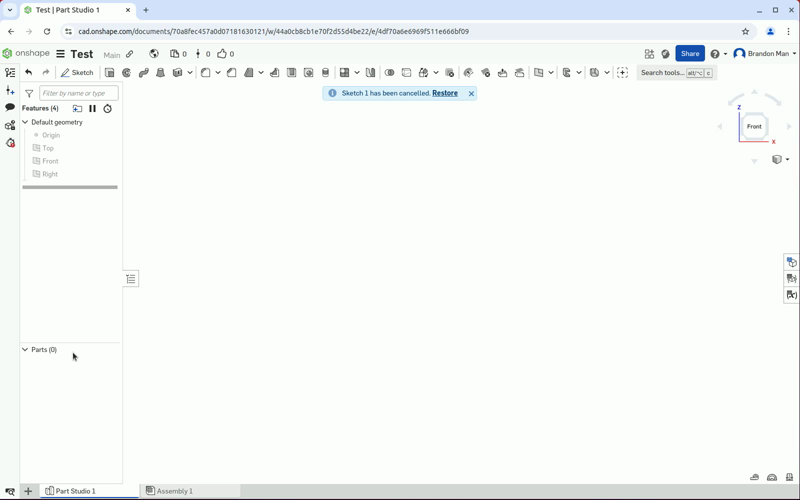
key(shift+s)
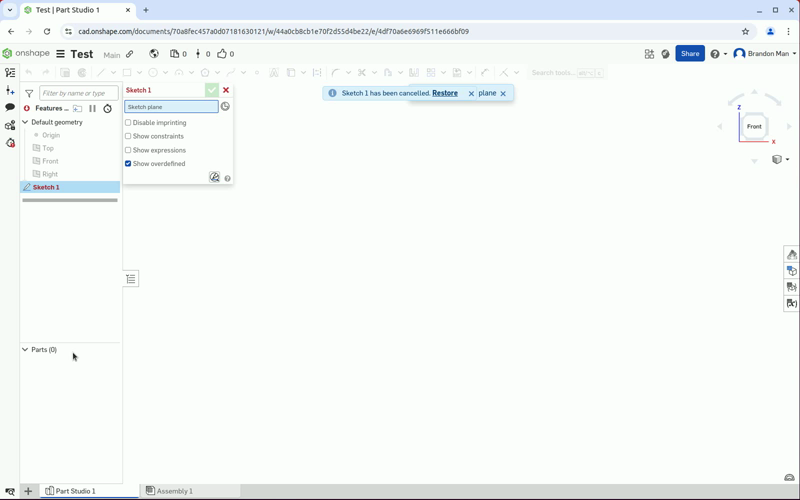
mouse_move(73, 163)
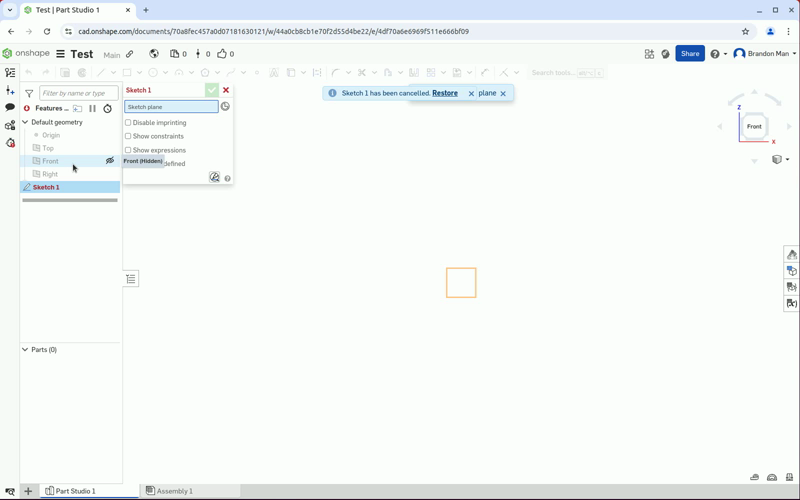
click(73, 163)
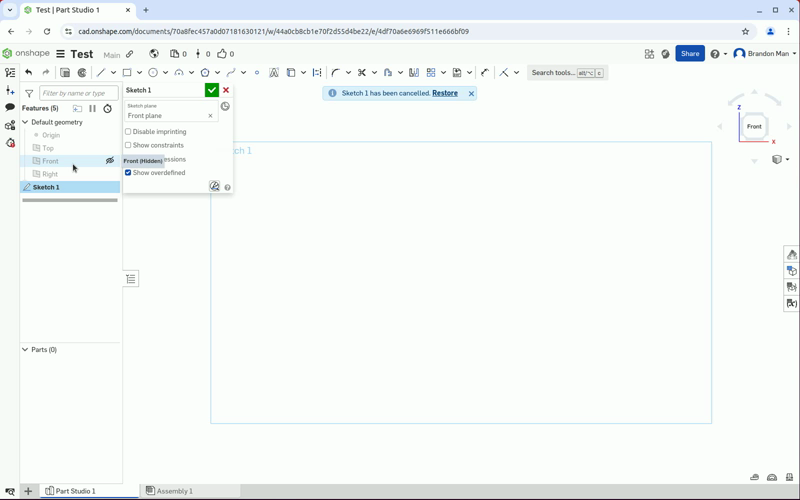
mouse_move(73, 352)
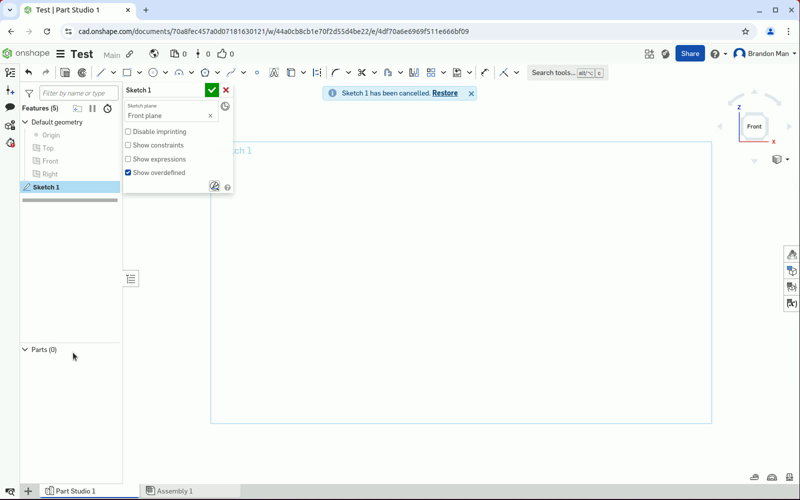
key(y)
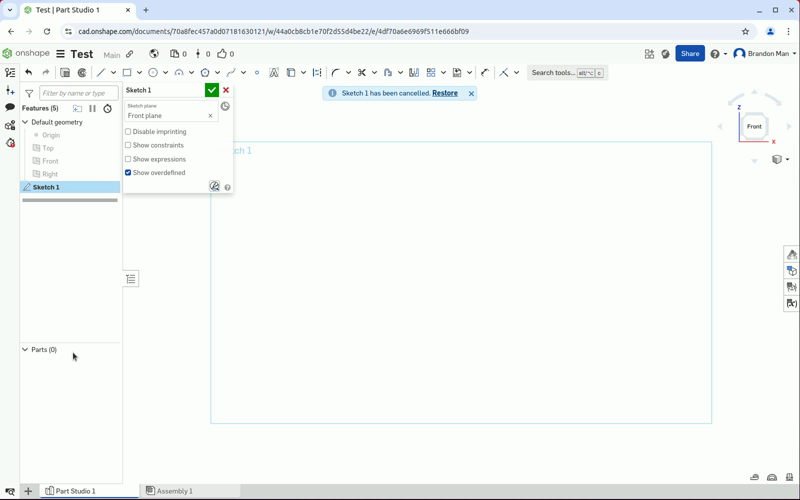
key(l)
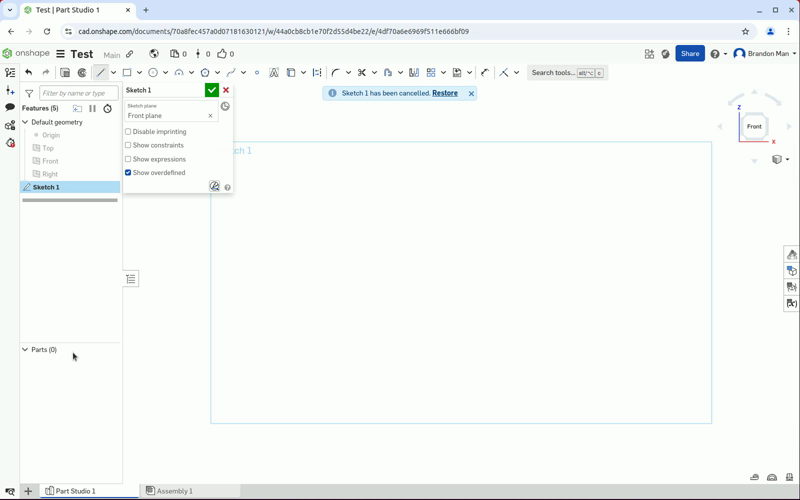
key_down(shift)
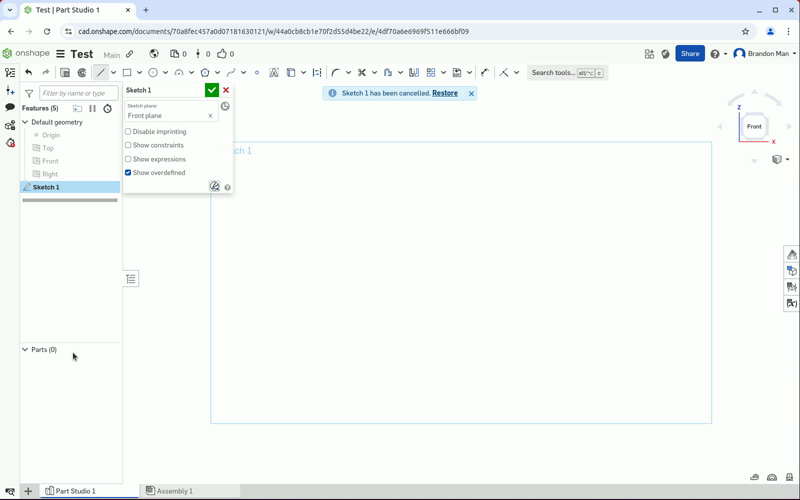
mouse_move(434, 301)
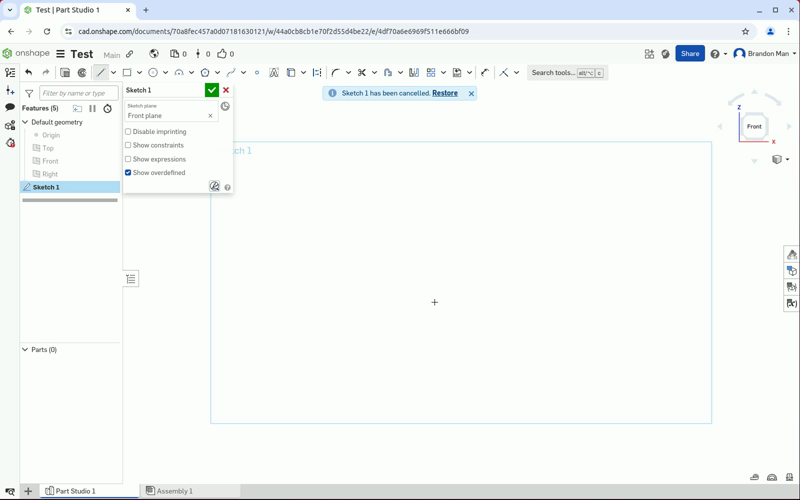
click(434, 301)
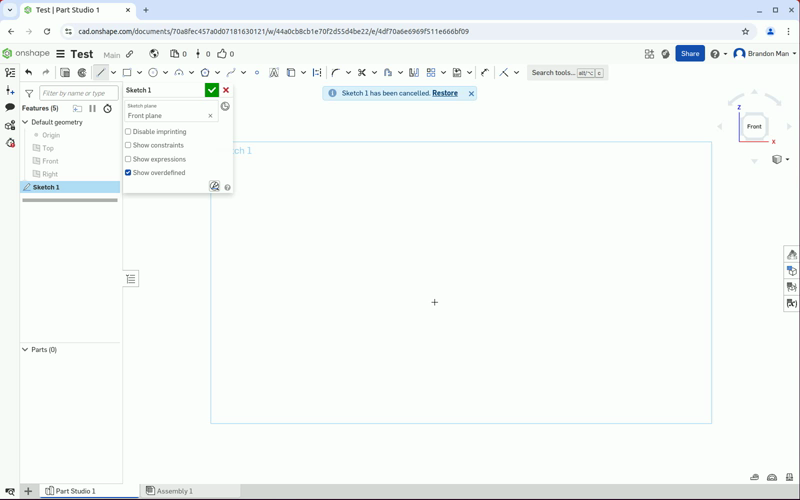
key_up(shift)
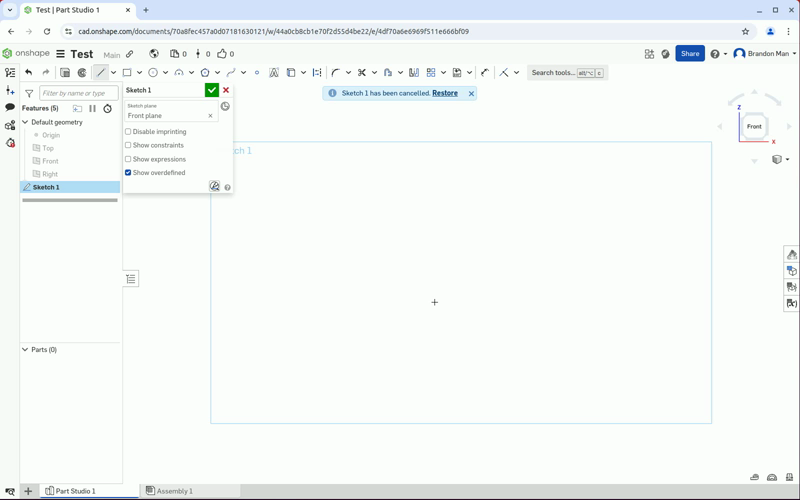
key_down(shift)
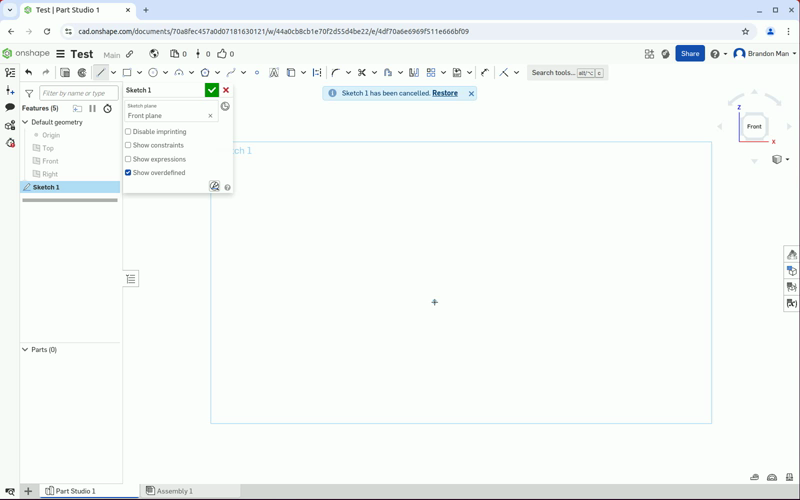
mouse_move(510, 301)
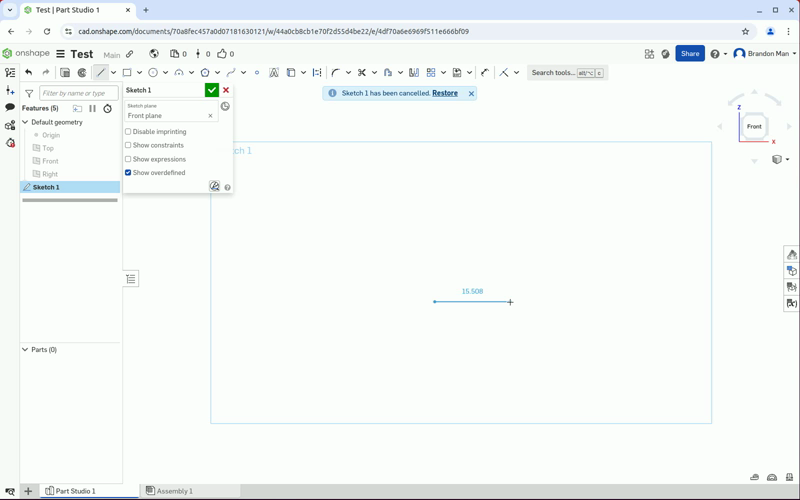
click(510, 301)
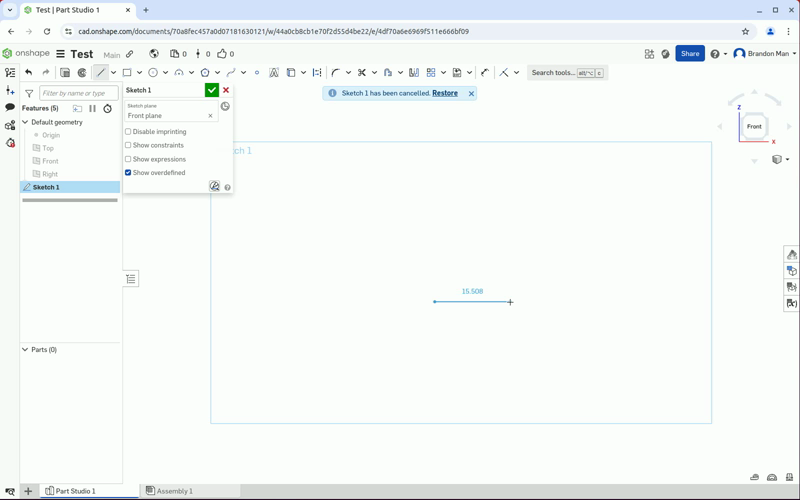
key_up(shift)
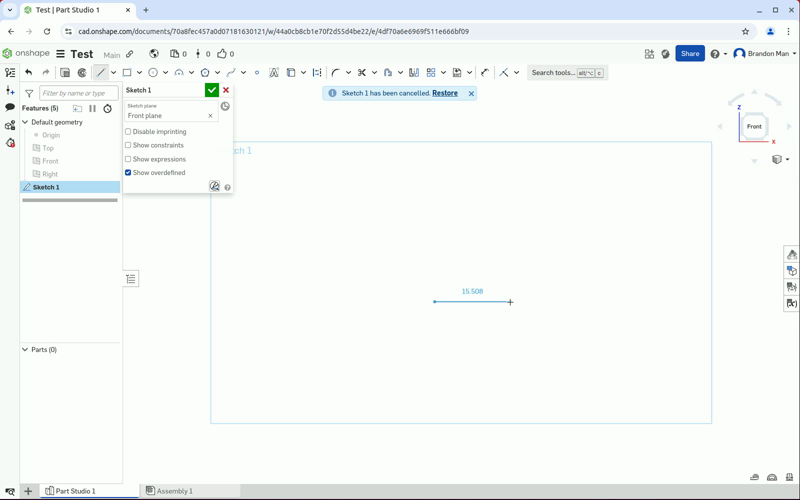
key_down(shift)
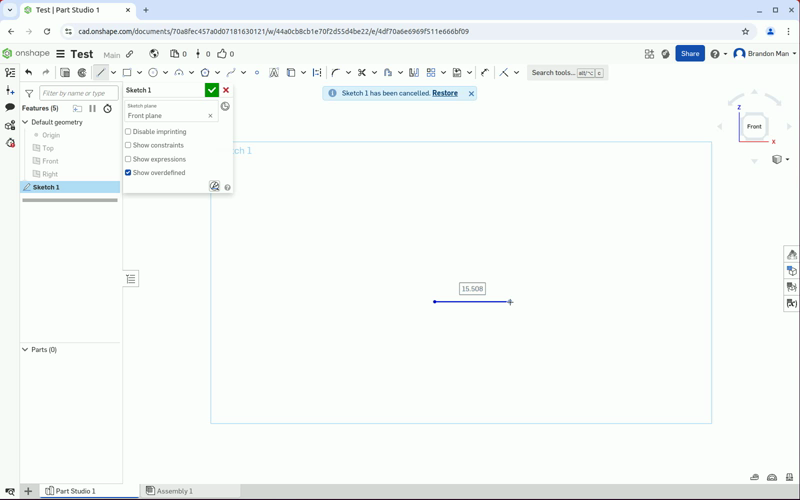
mouse_move(540, 301)
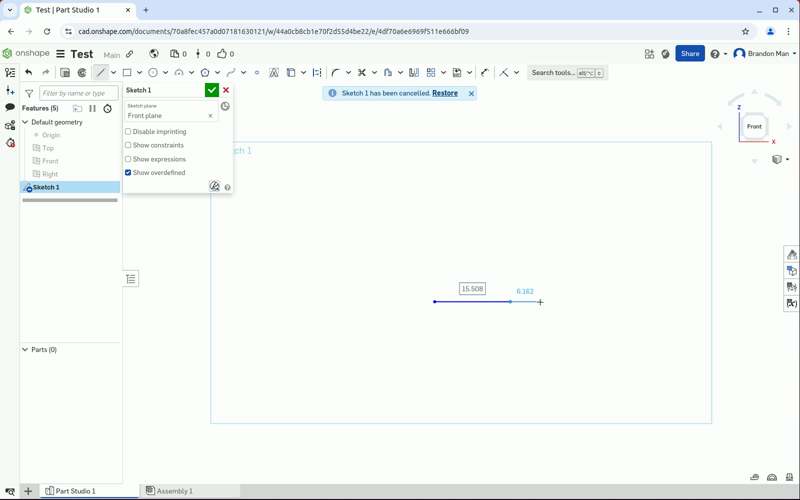
mouse_move(510, 263)
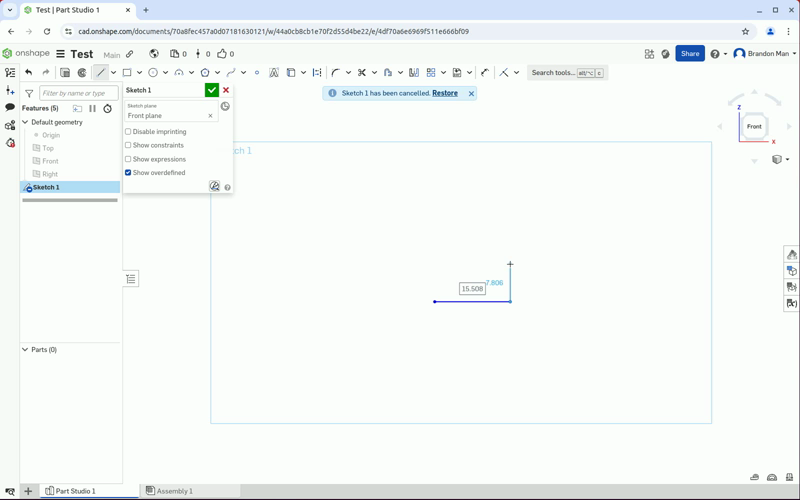
click(510, 263)
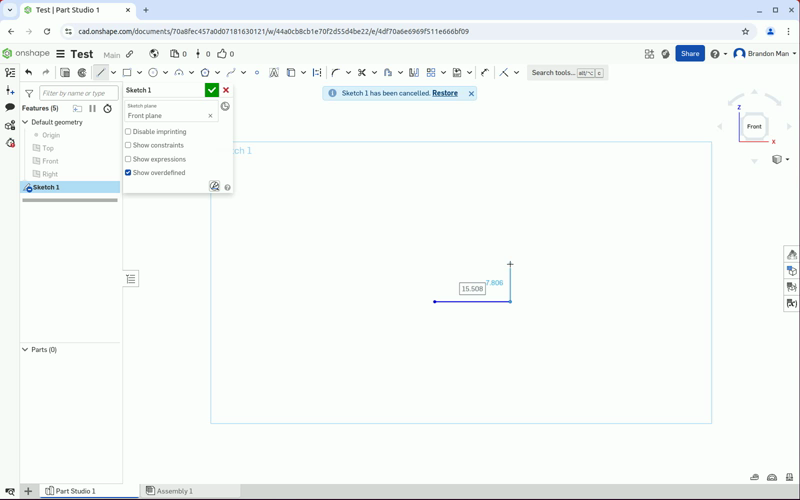
key_up(shift)
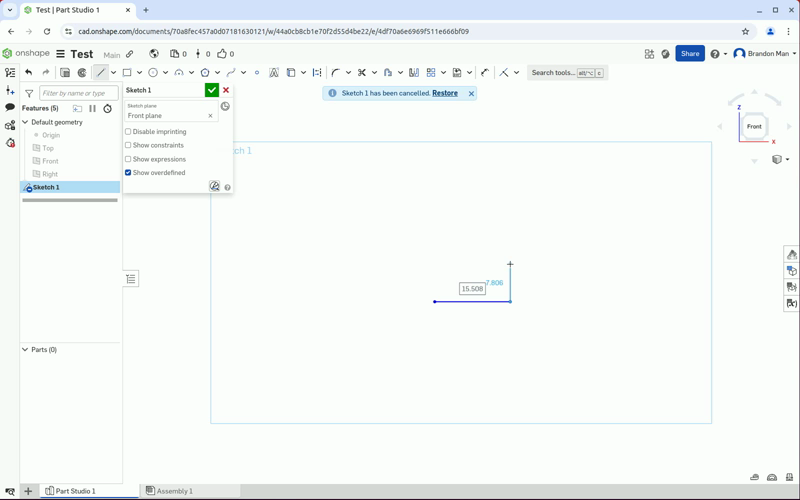
key_down(shift)
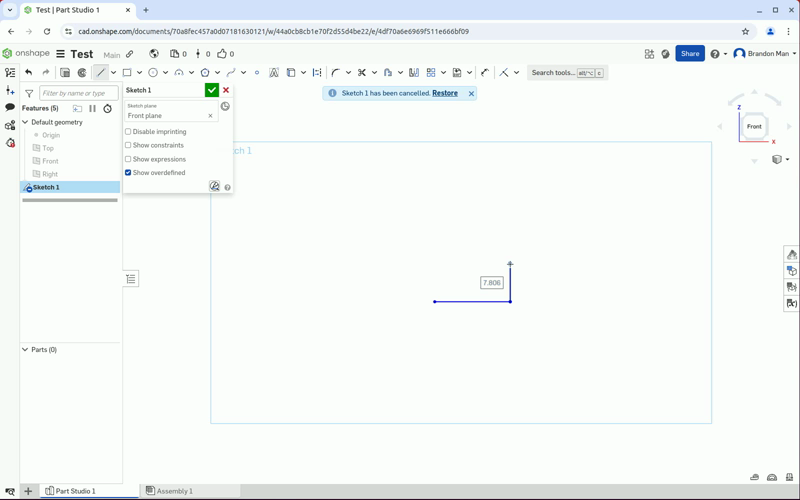
mouse_move(540, 263)
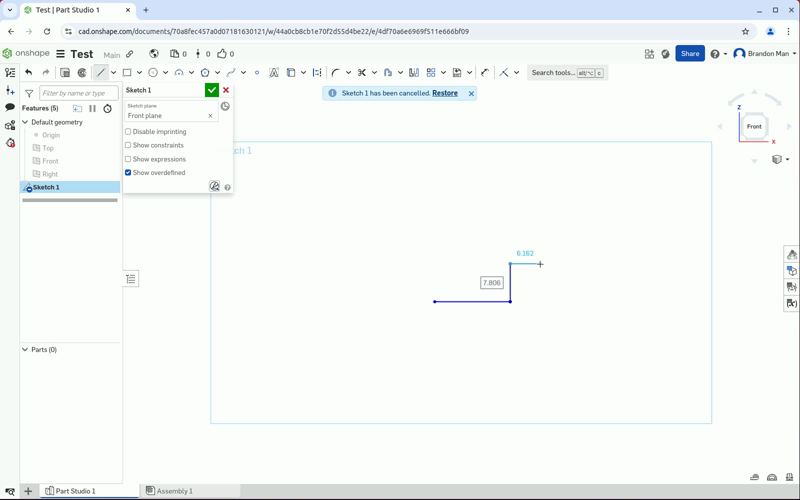
mouse_move(473, 263)
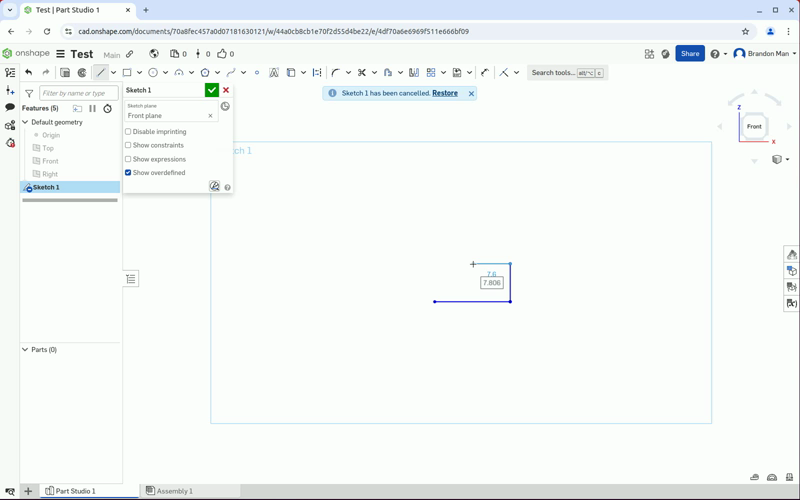
click(473, 263)
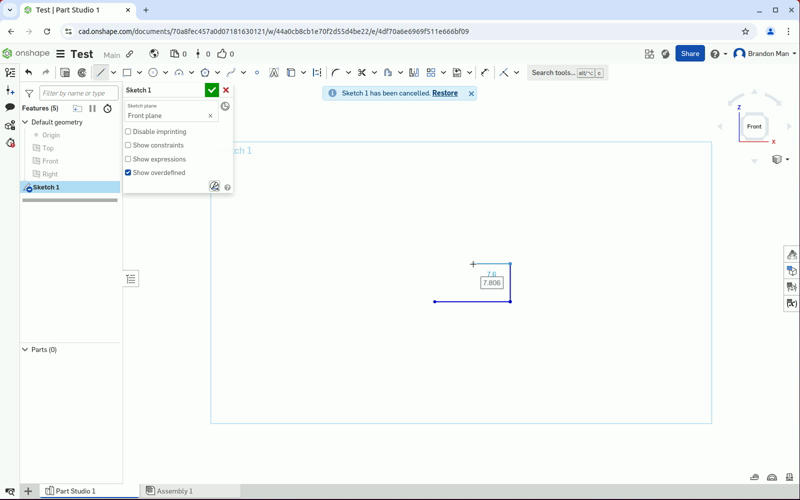
key_up(shift)
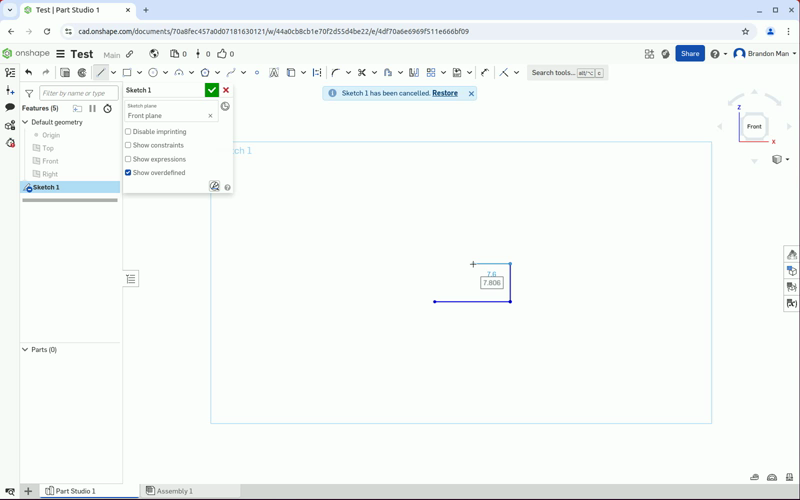
key_down(shift)
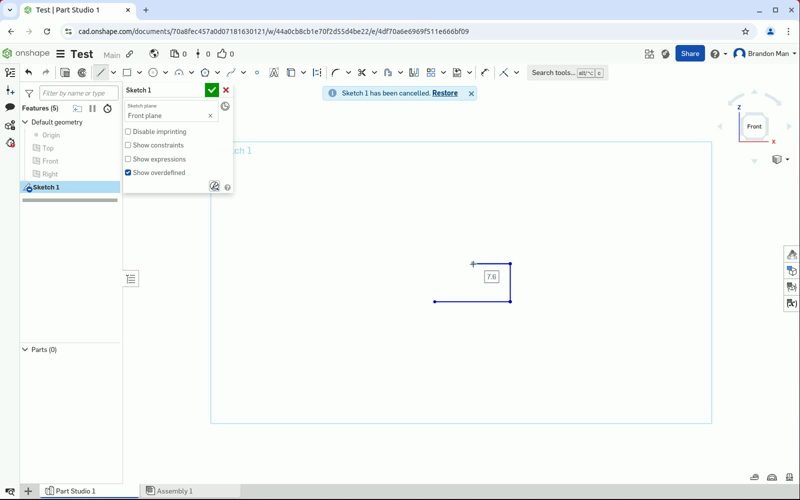
mouse_move(503, 263)
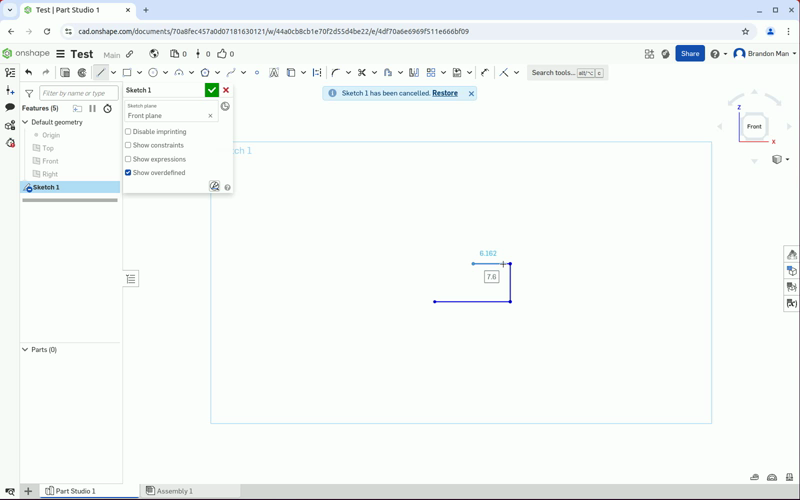
mouse_move(434, 263)
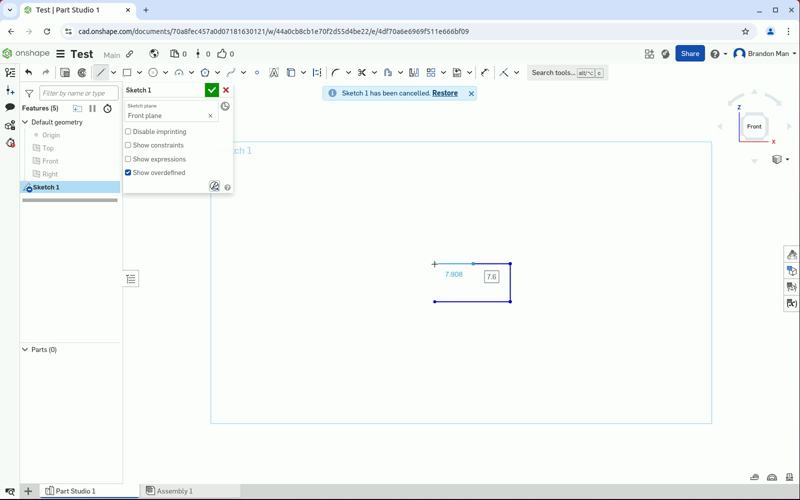
click(434, 263)
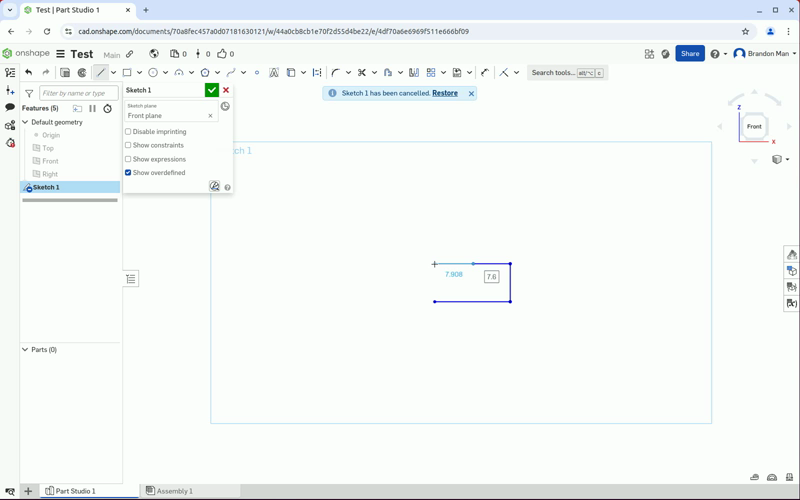
key_up(shift)
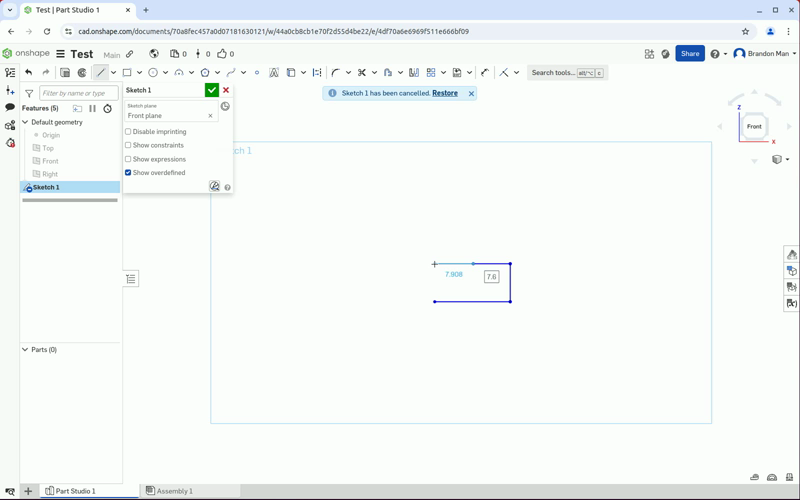
mouse_move(464, 263)
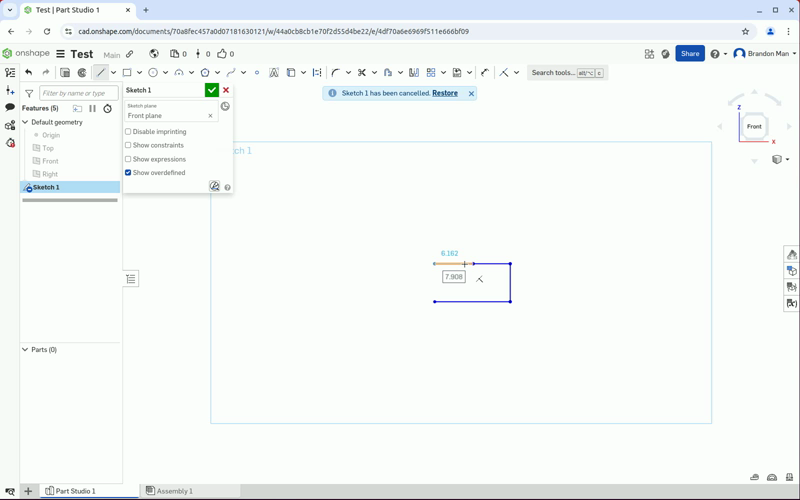
key_down(shift)
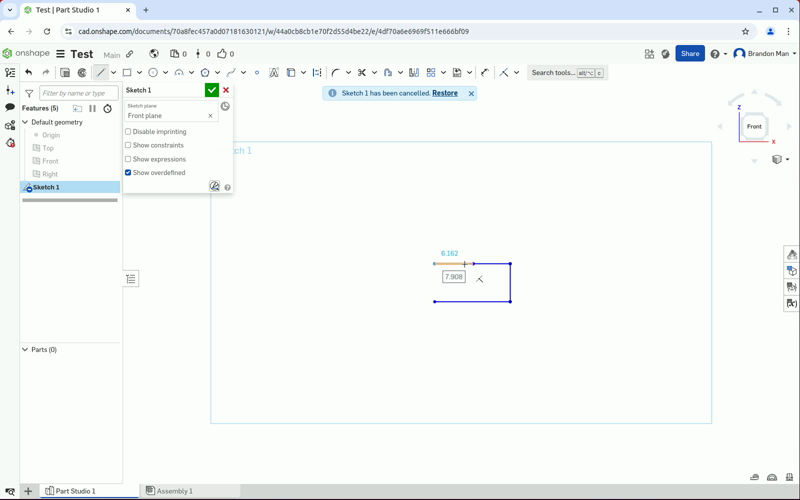
mouse_move(434, 301)
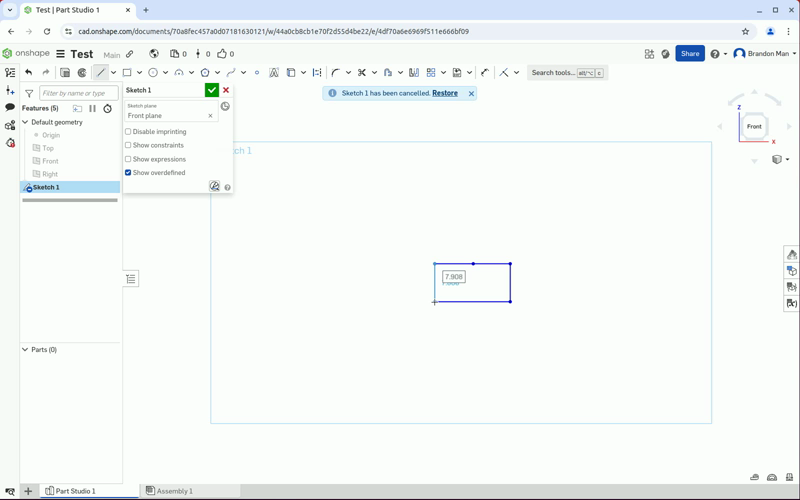
key_up(shift)
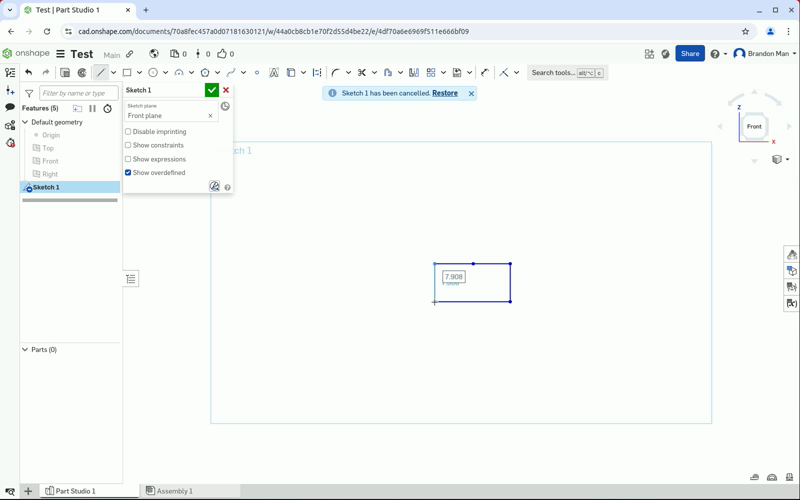
click(434, 301)
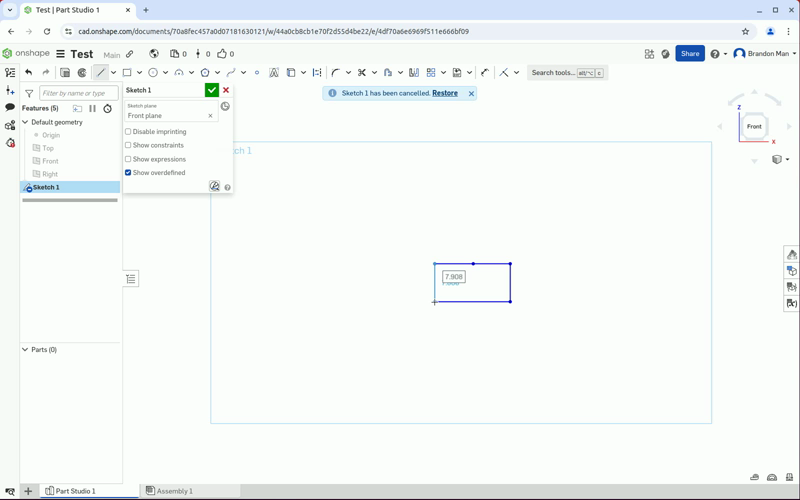
key(esc)
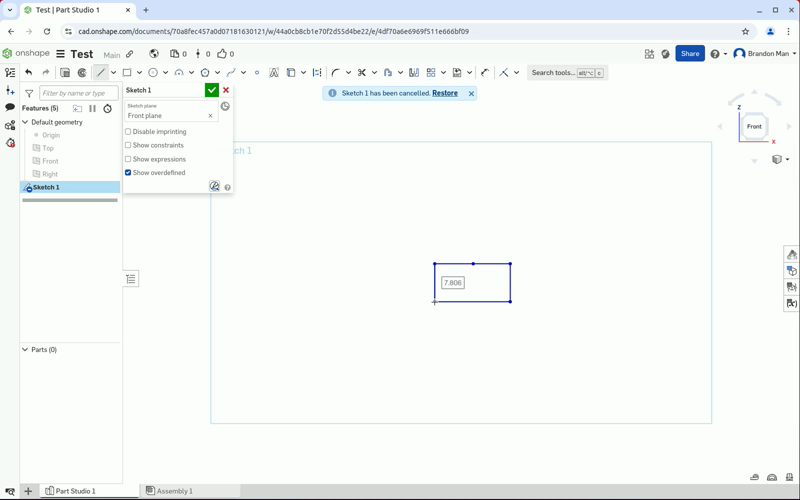
mouse_move(459, 279)
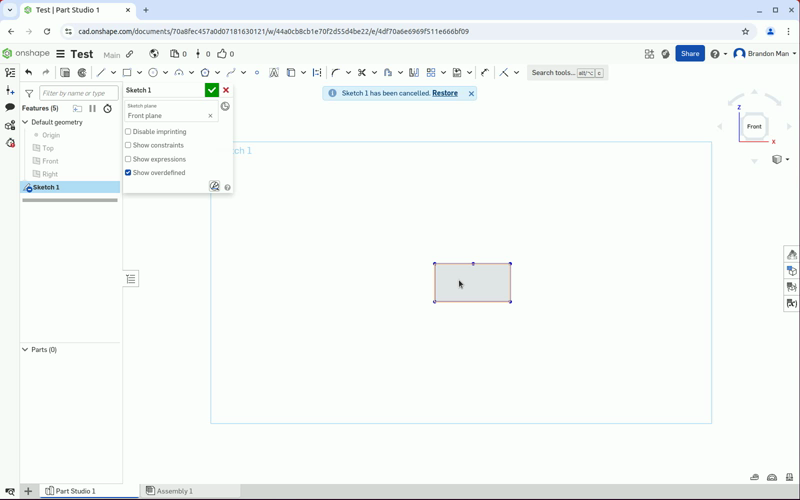
click(459, 279)
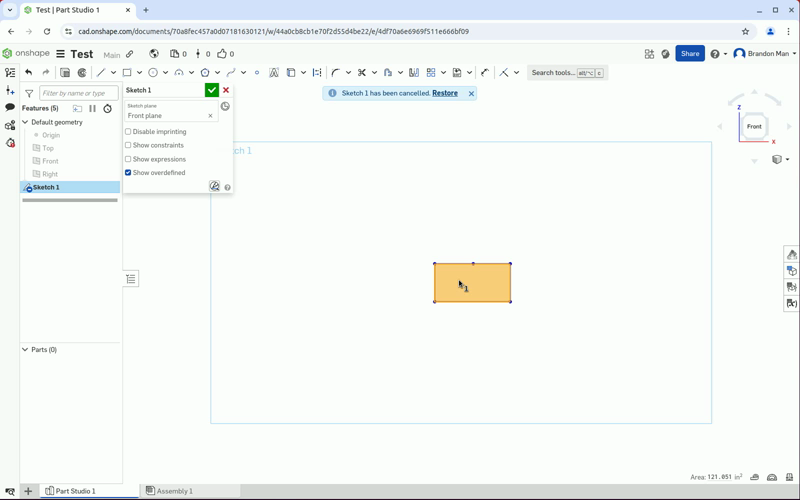
mouse_move(73, 352)
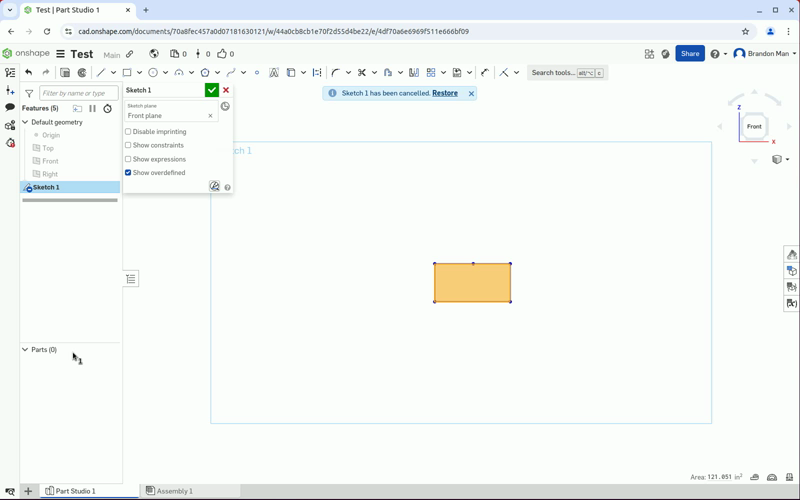
key(shift+y)
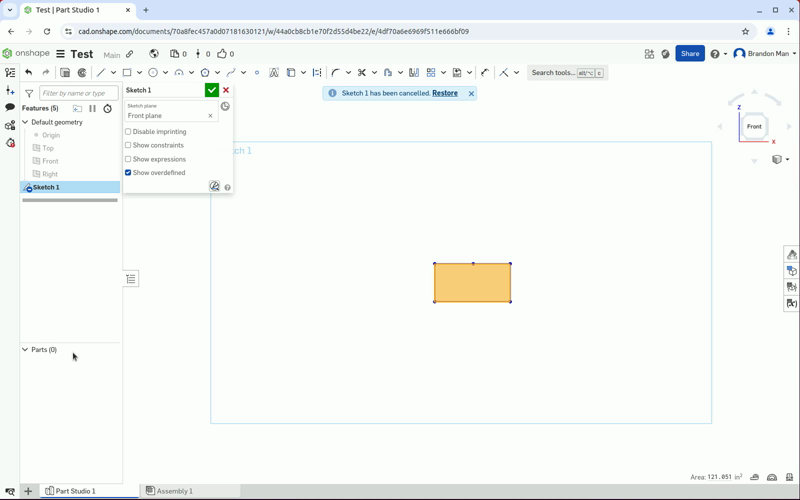
key(shift+e)
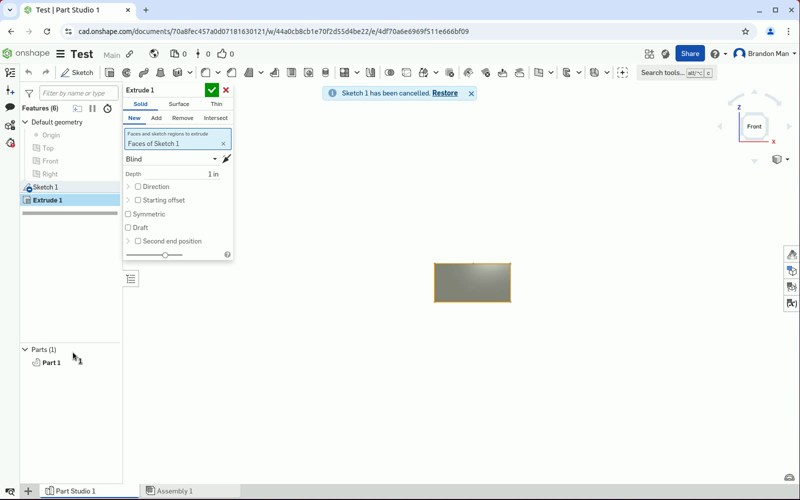
mouse_move(143, 106)
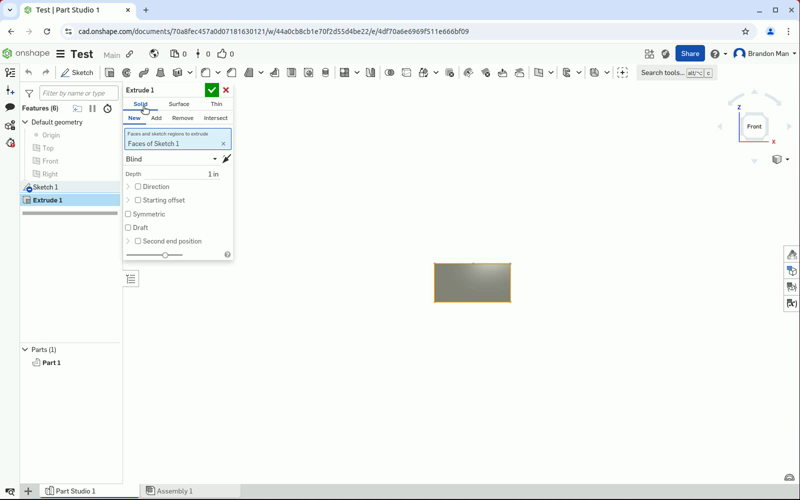
click(143, 106)
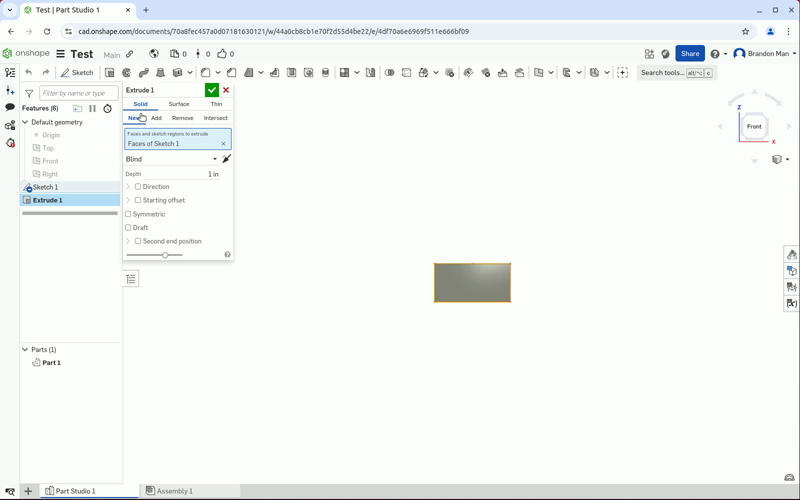
mouse_move(137, 120)
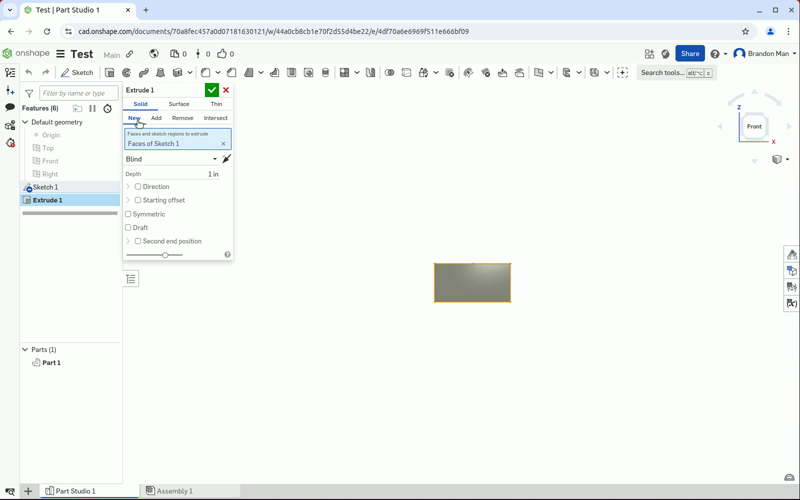
click(137, 120)
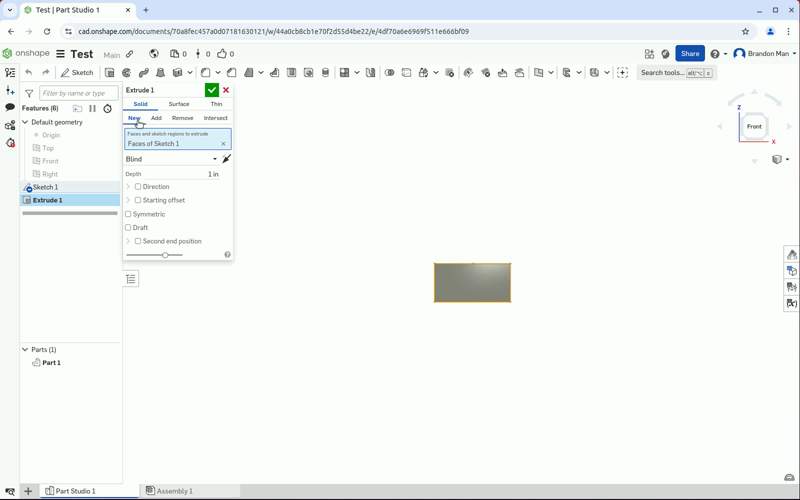
key(tab, 4)
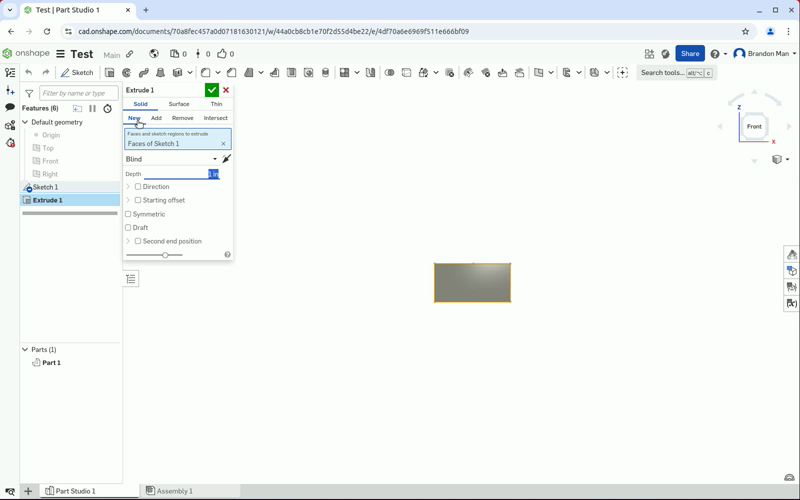
text(23.108)
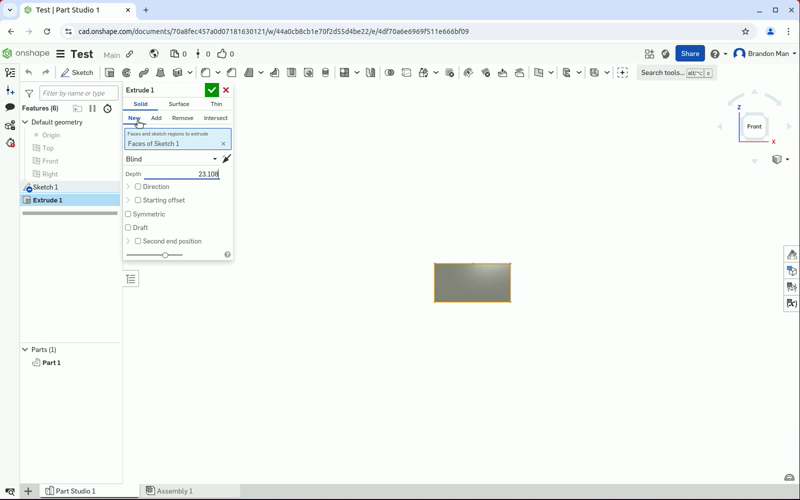
key(enter)
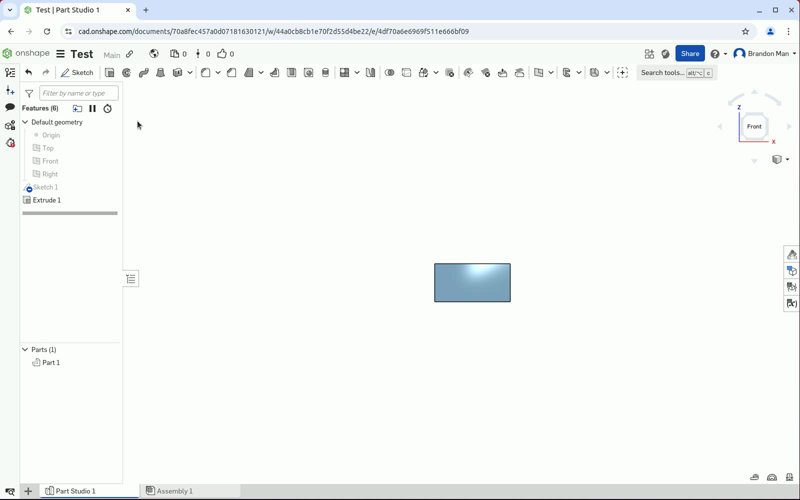
key(shift+h)
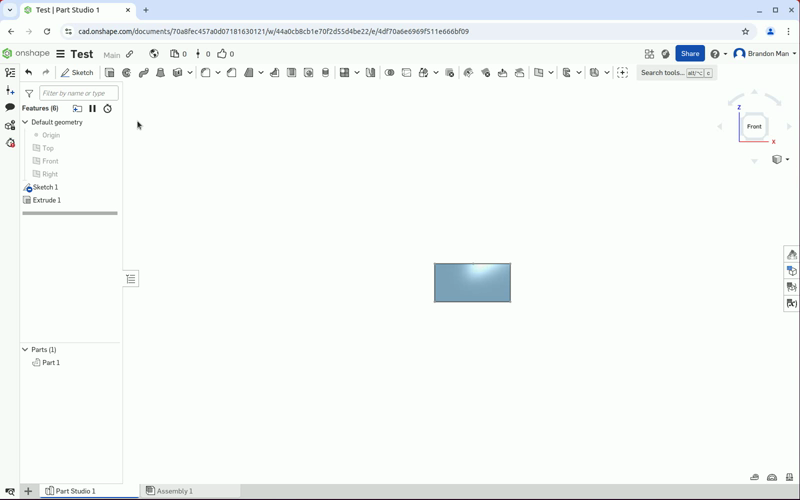
key(shift+h)
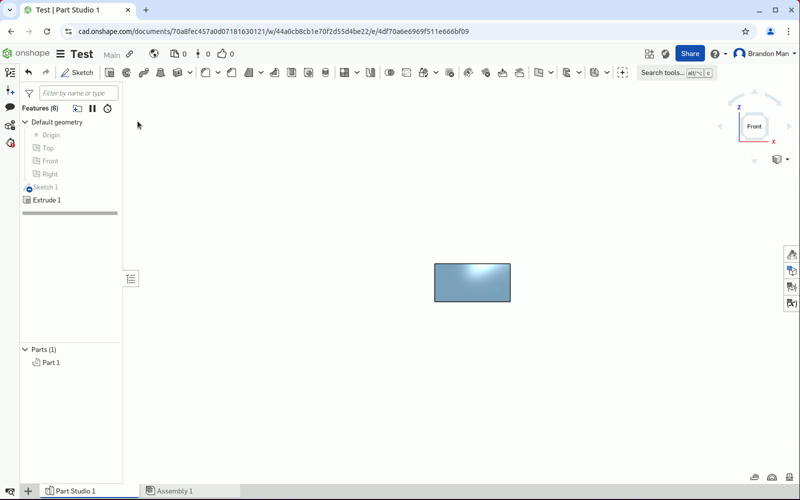
mouse_move(73, 189)
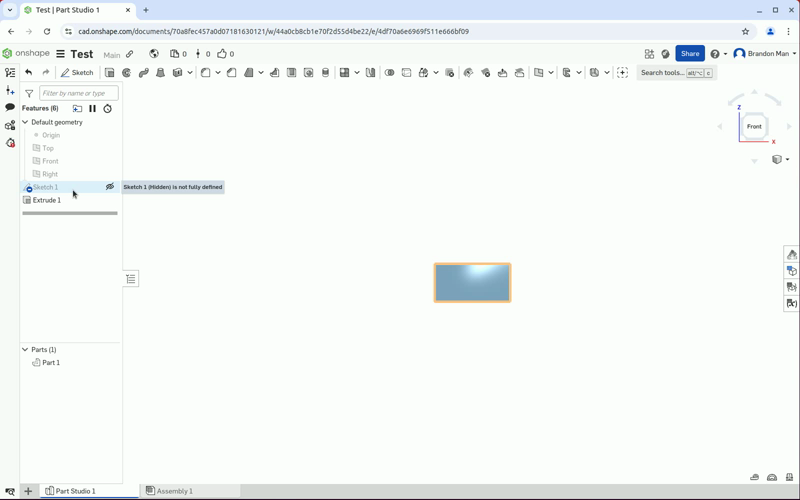
click(73, 189)
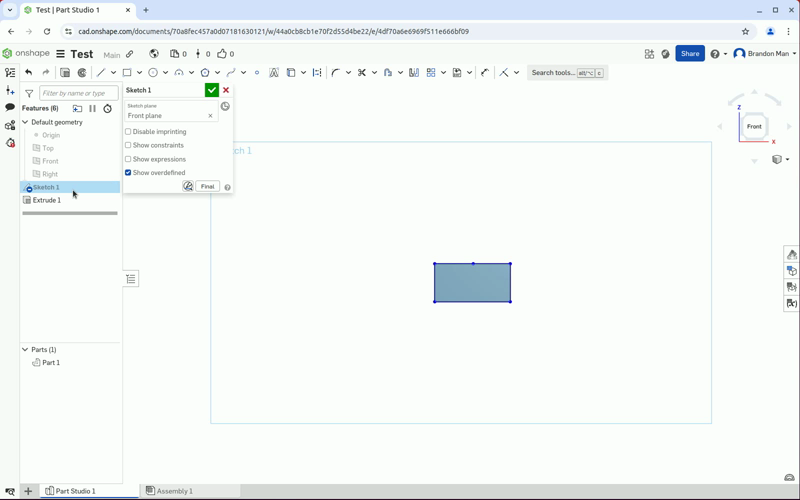
mouse_move(229, 92)
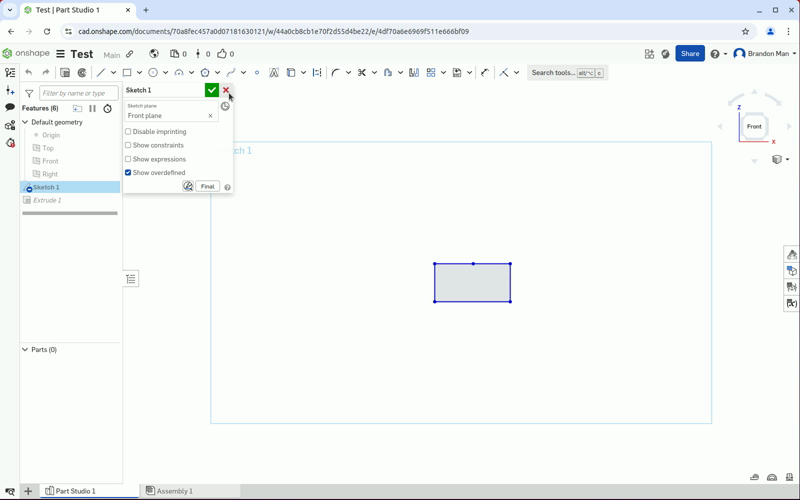
click(229, 92)
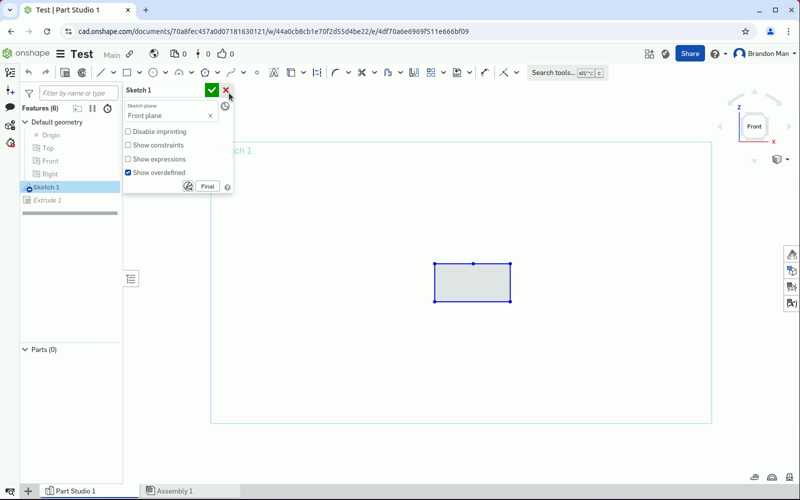
key(shift+s)
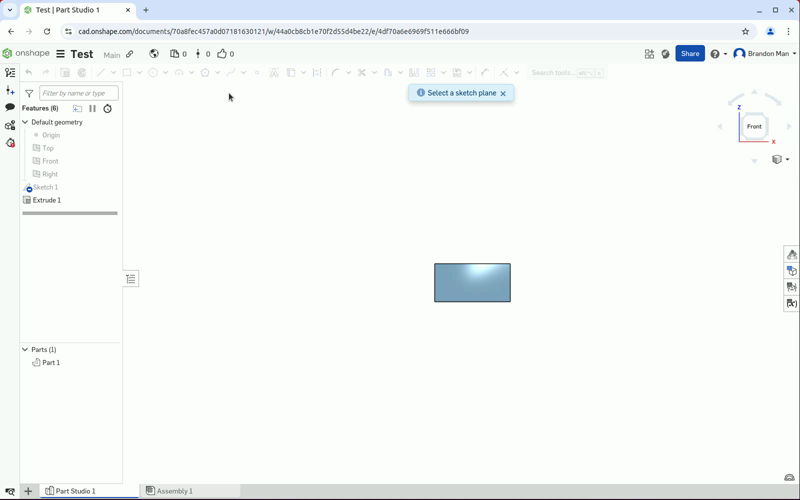
mouse_move(73, 163)
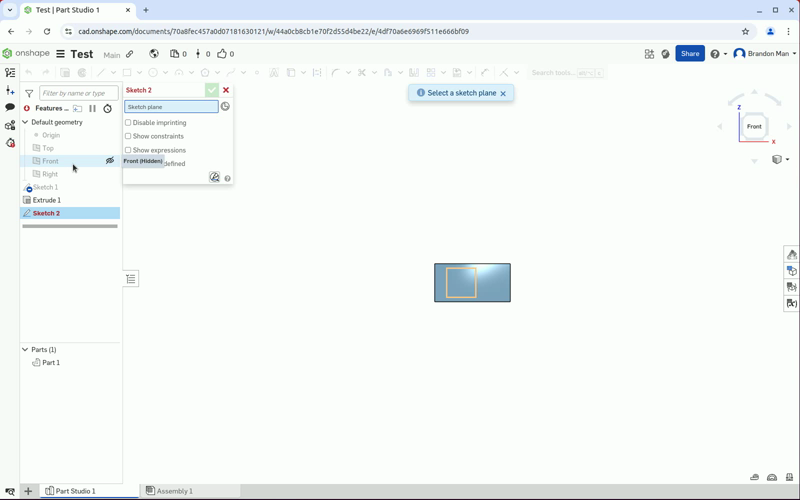
click(73, 163)
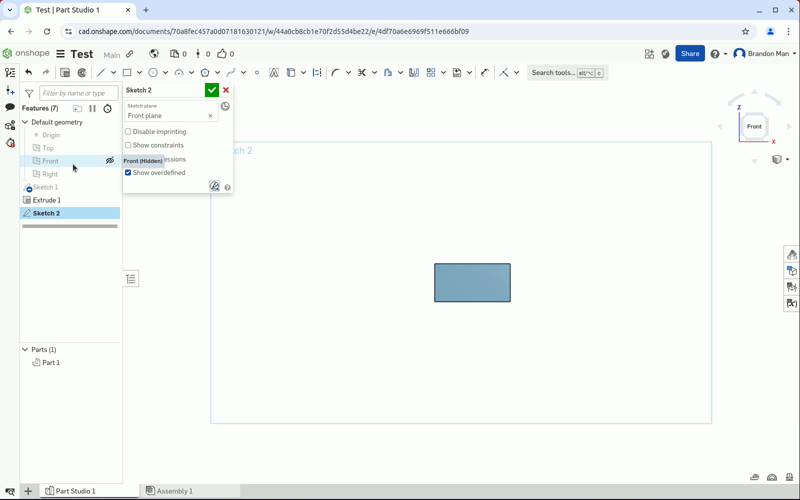
mouse_move(73, 352)
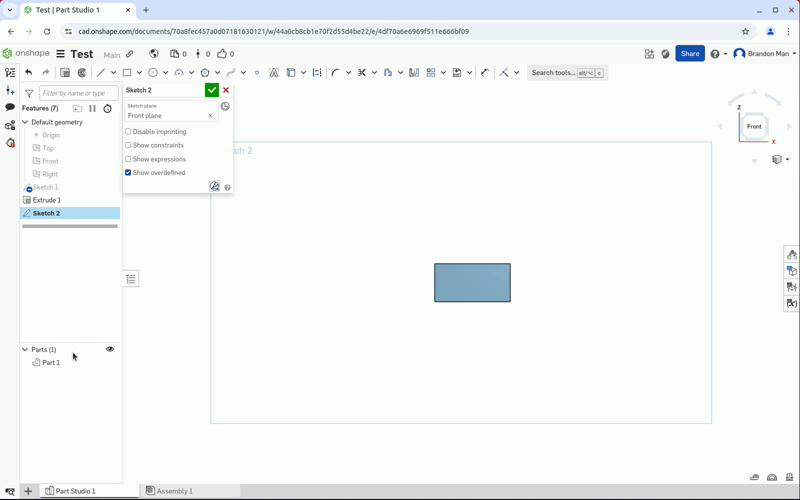
key(y)
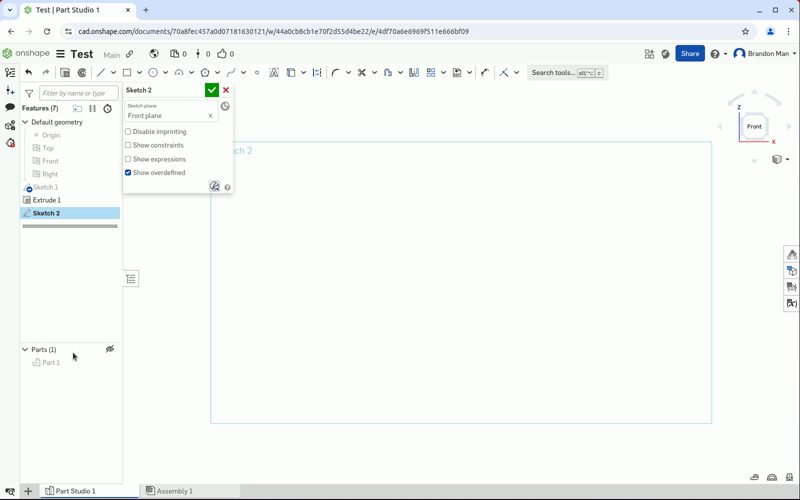
key(l)
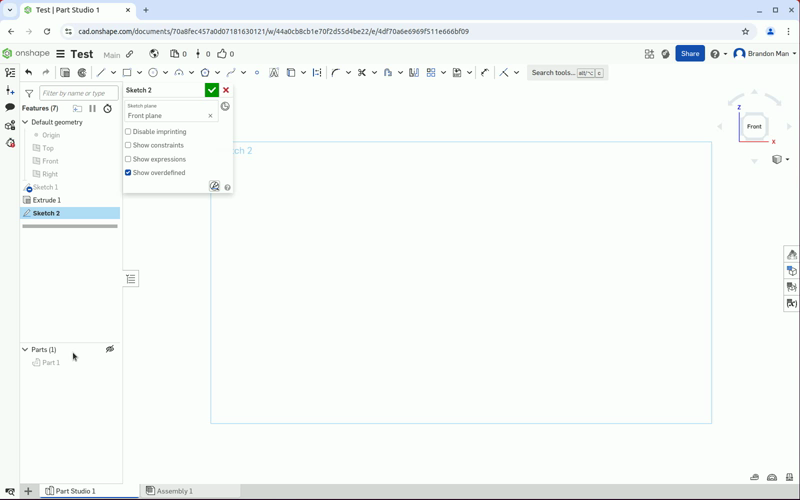
key_down(shift)
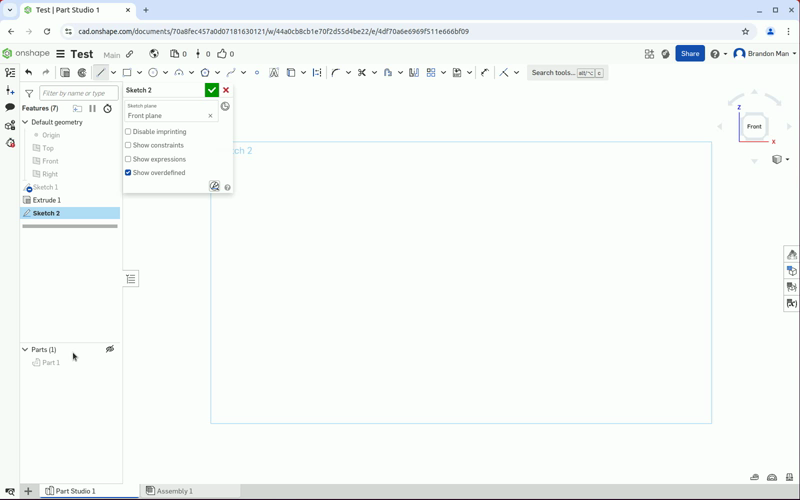
mouse_move(434, 264)
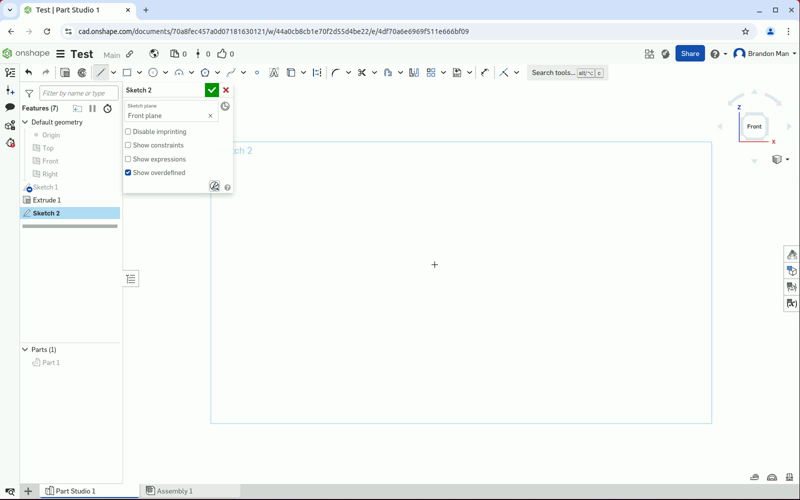
click(434, 264)
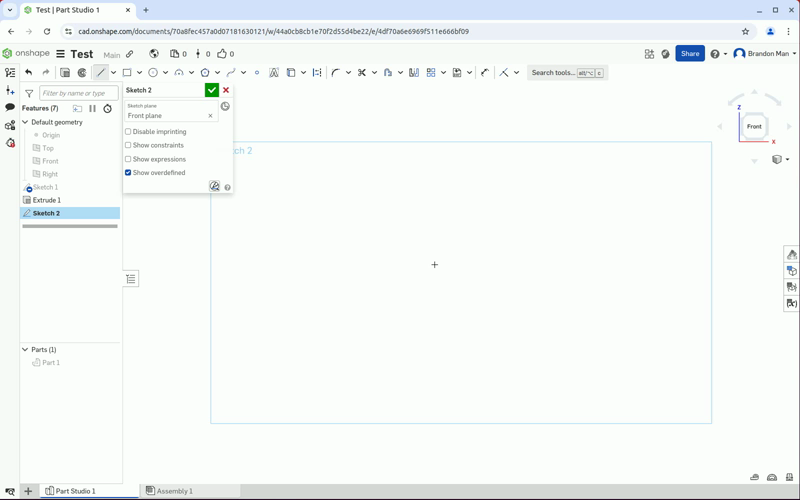
key_up(shift)
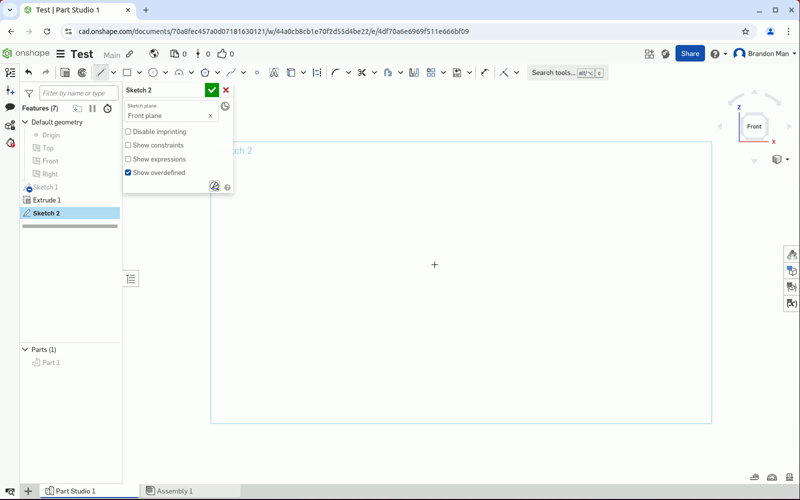
key_down(shift)
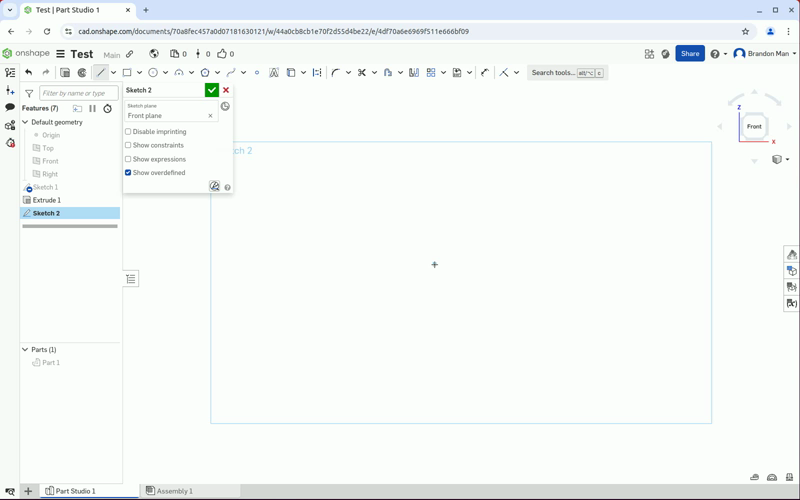
mouse_move(464, 264)
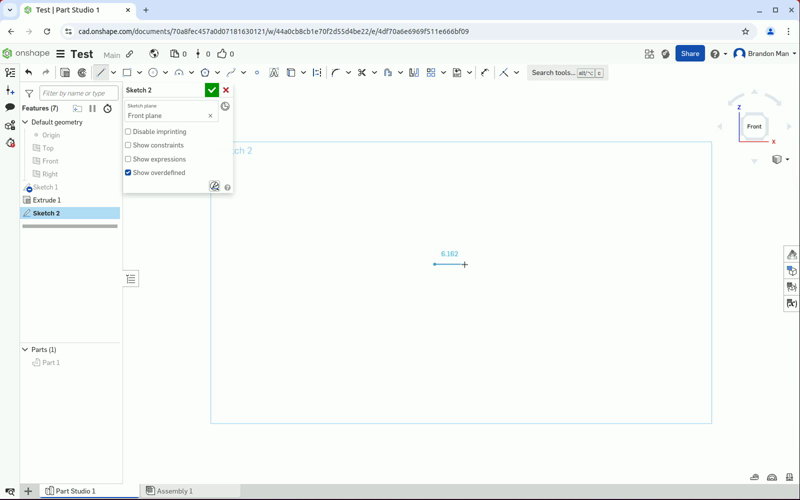
mouse_move(473, 264)
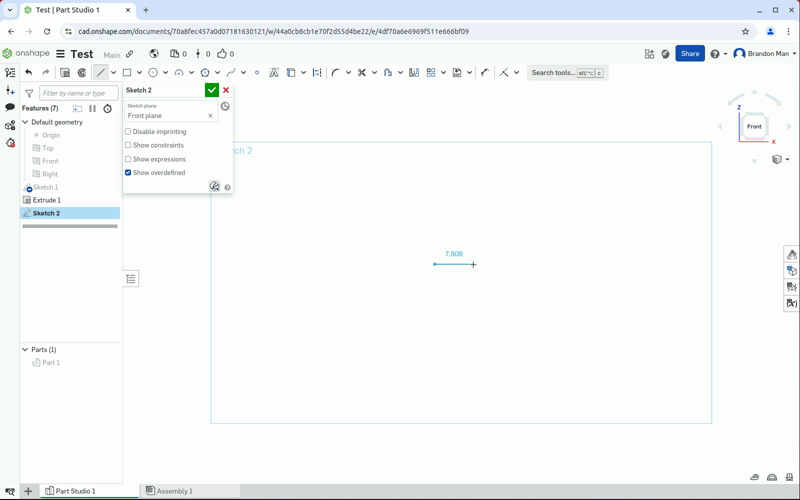
click(473, 264)
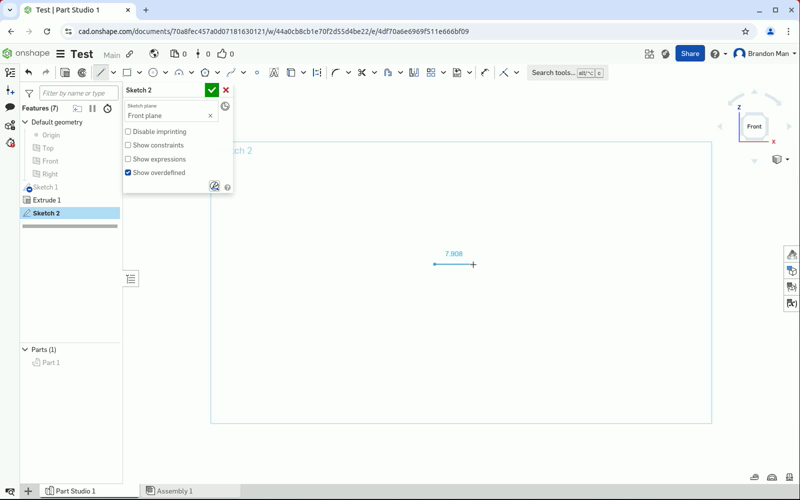
key_up(shift)
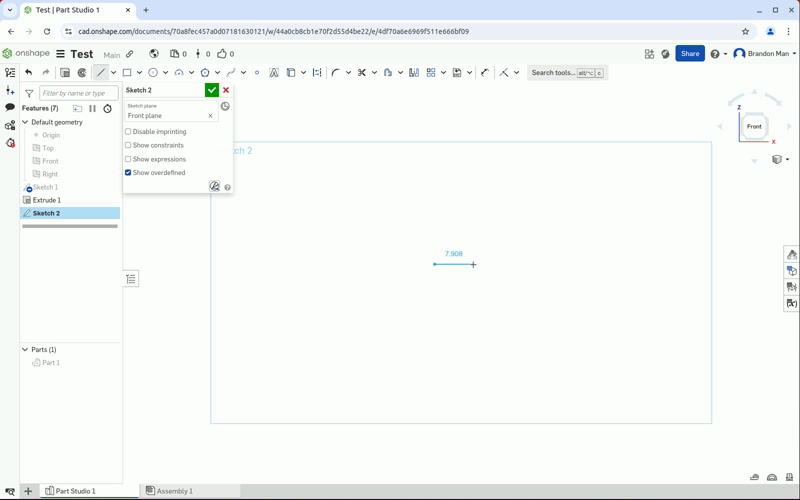
key_down(shift)
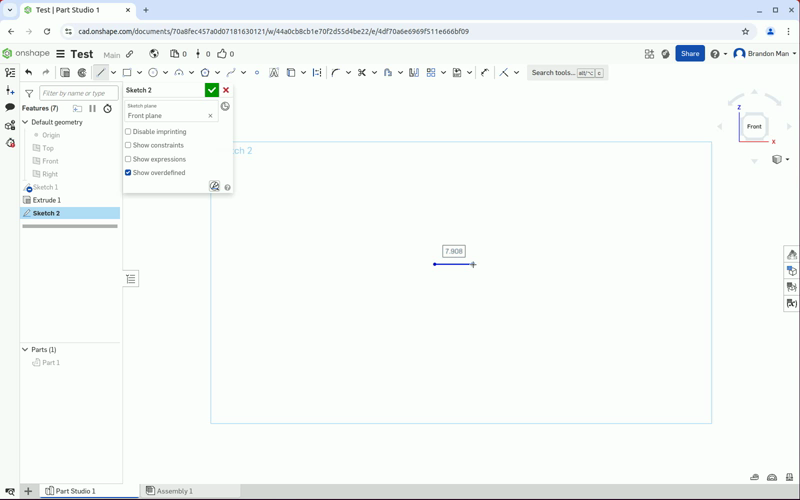
mouse_move(503, 264)
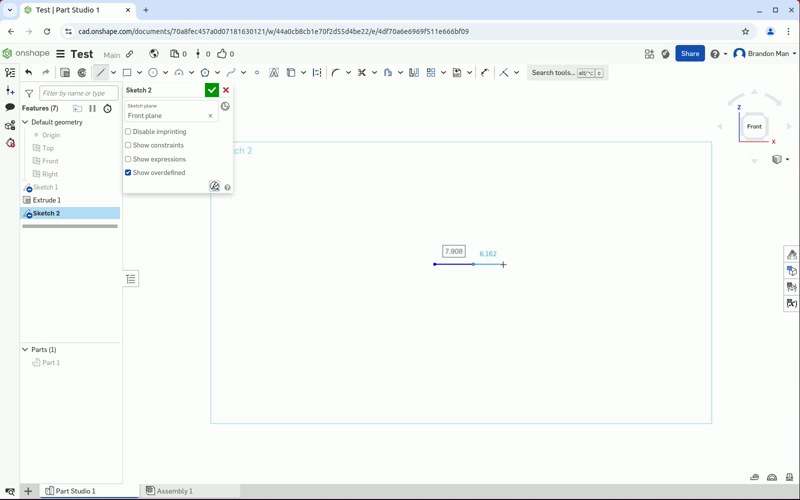
mouse_move(510, 264)
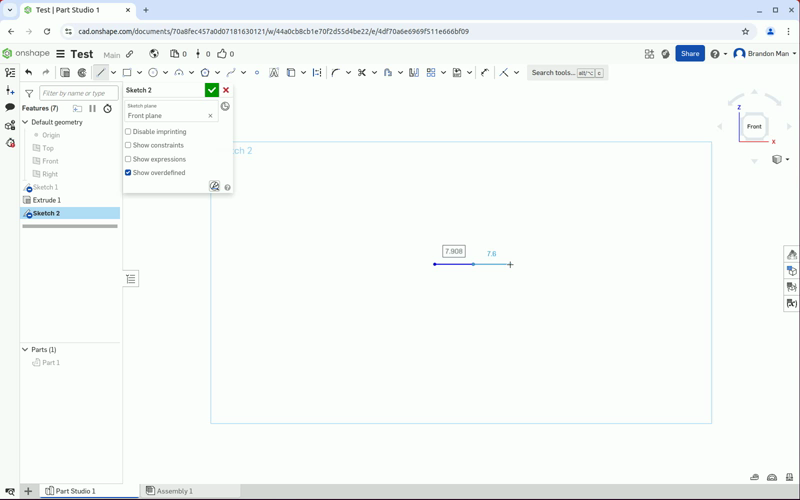
click(510, 264)
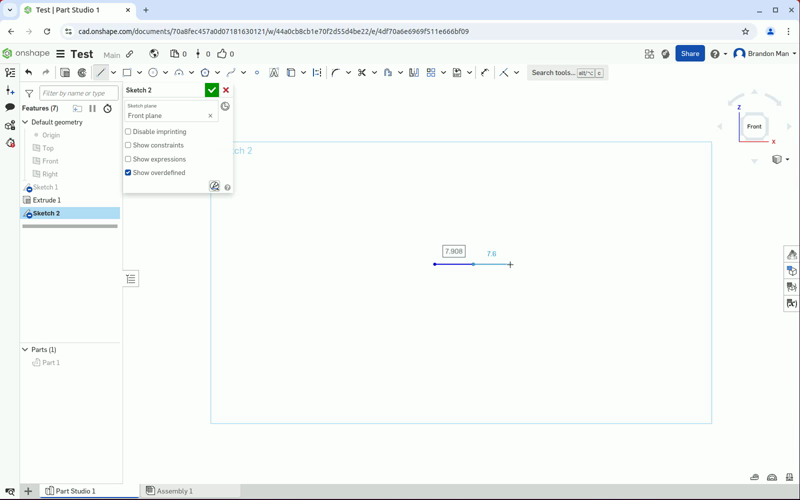
key_up(shift)
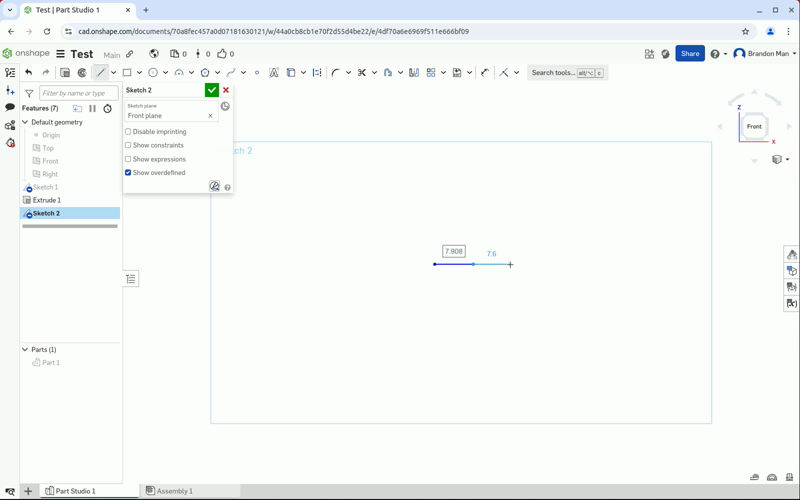
key_down(shift)
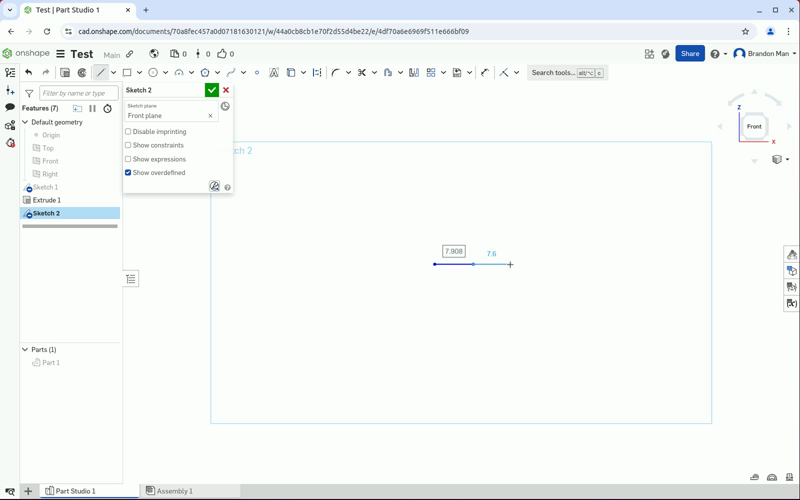
mouse_move(540, 264)
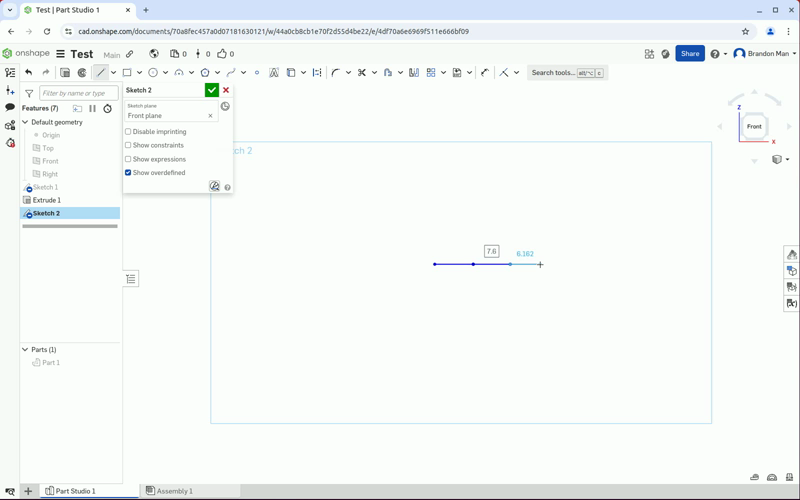
mouse_move(472, 257)
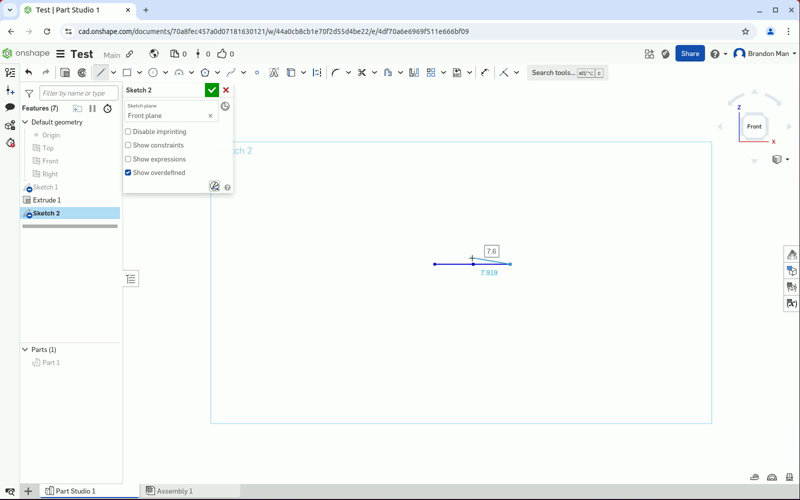
click(472, 257)
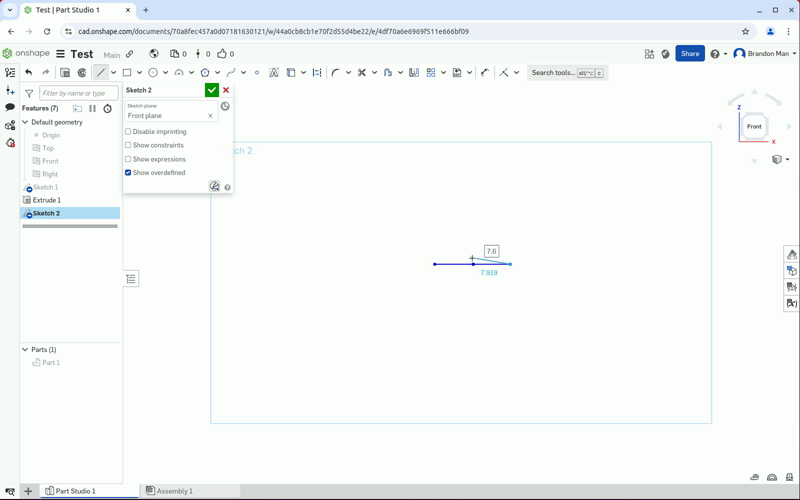
key_up(shift)
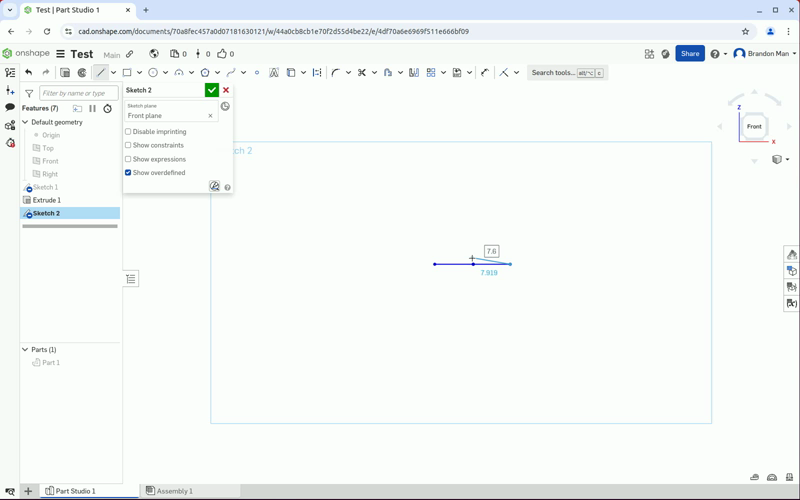
mouse_move(502, 257)
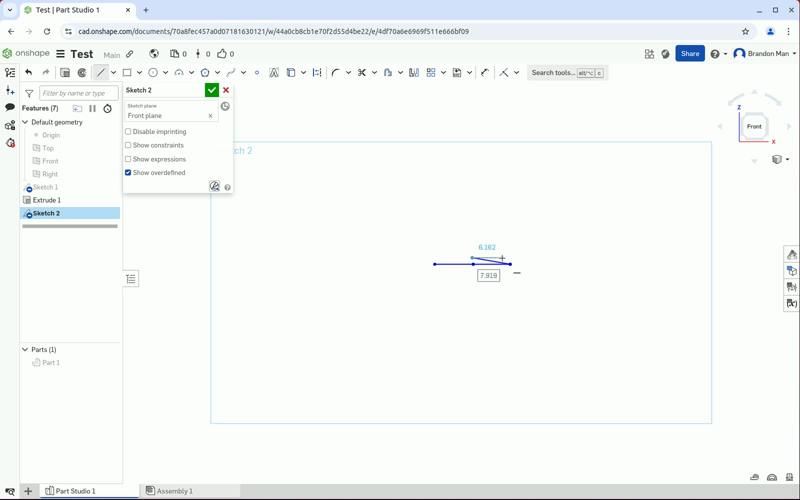
key_down(shift)
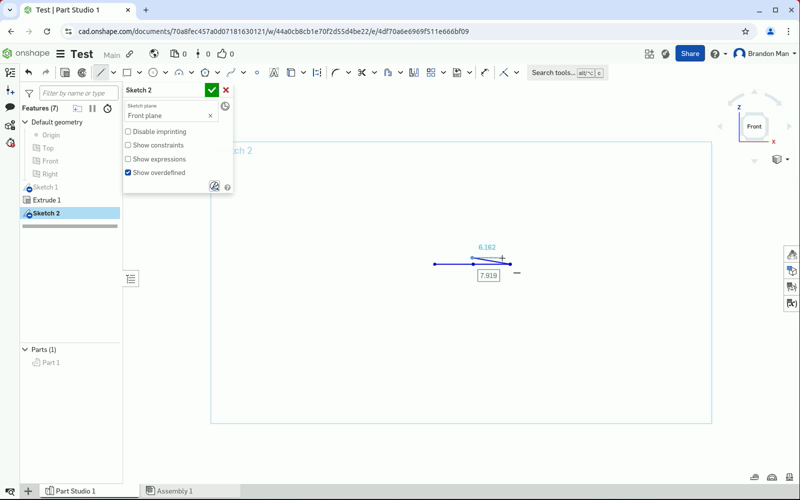
mouse_move(434, 264)
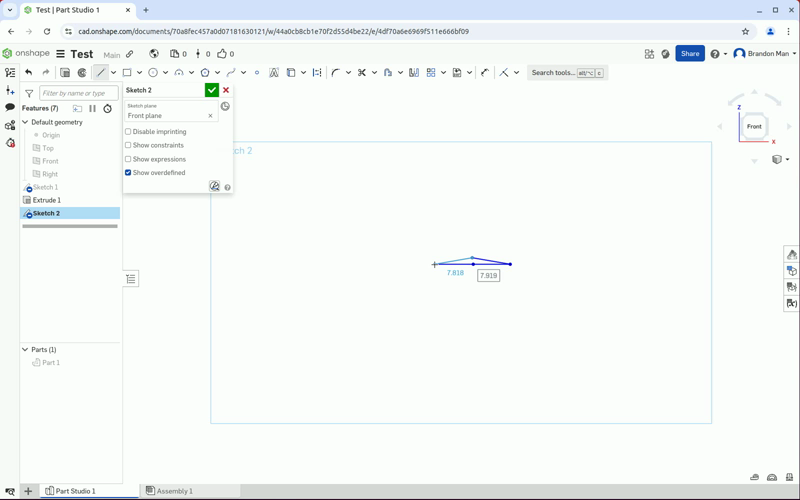
key_up(shift)
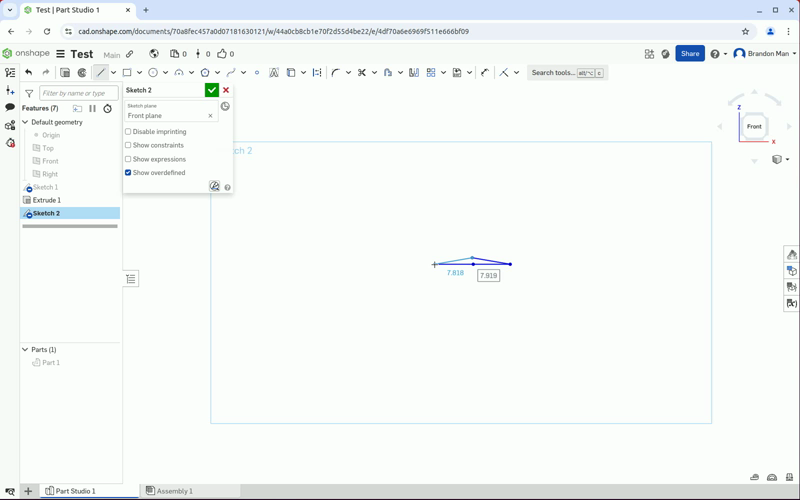
click(434, 264)
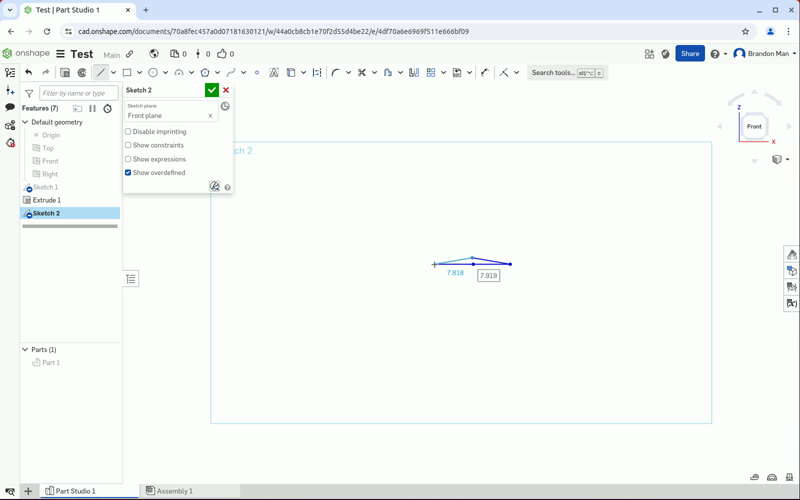
key(esc)
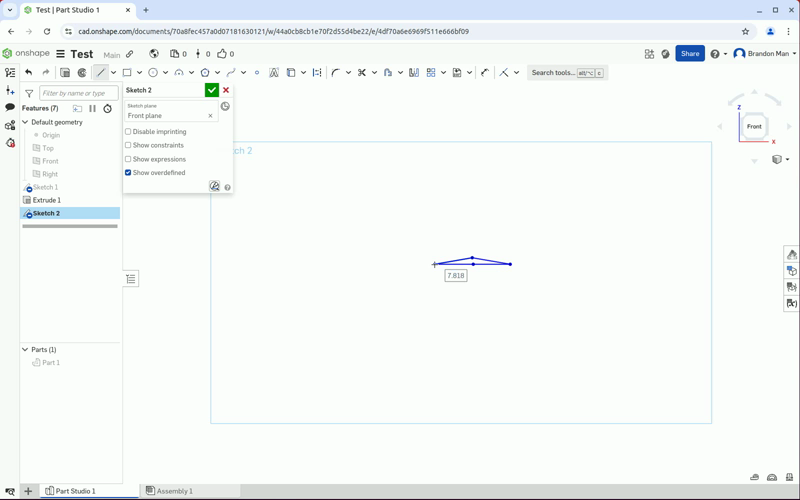
mouse_move(472, 262)
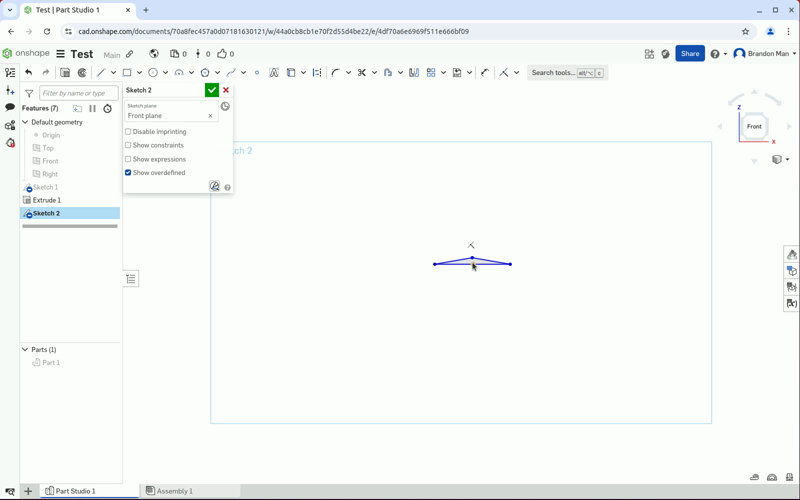
scroll(6)
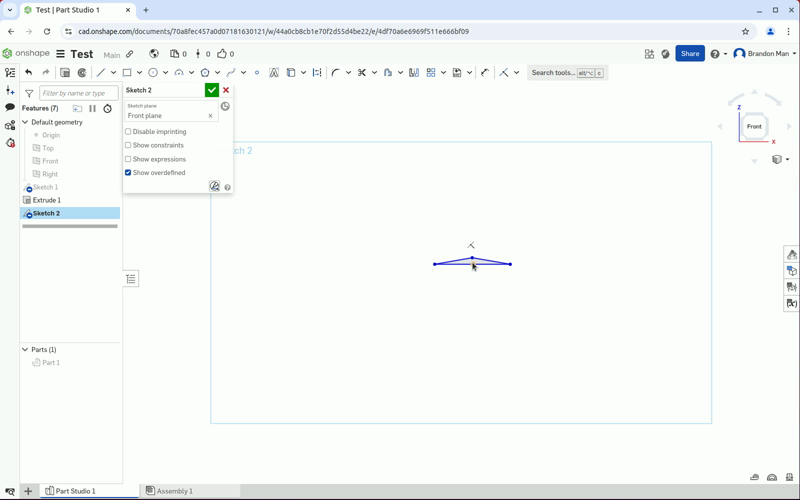
scroll(6)
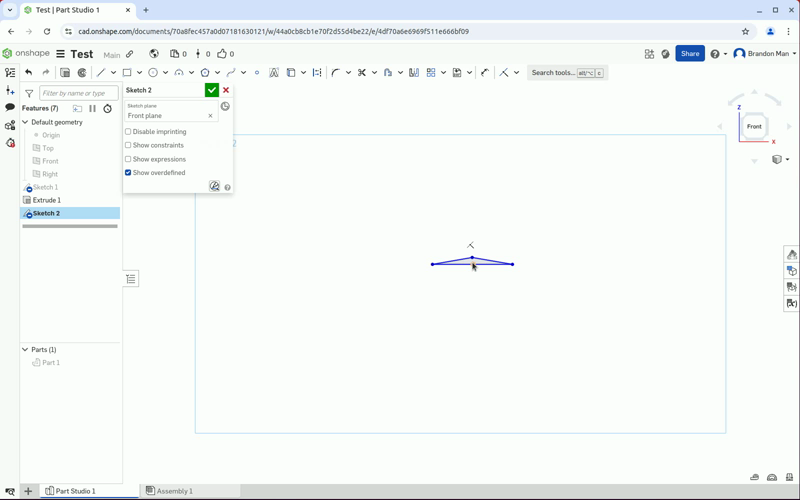
scroll(6)
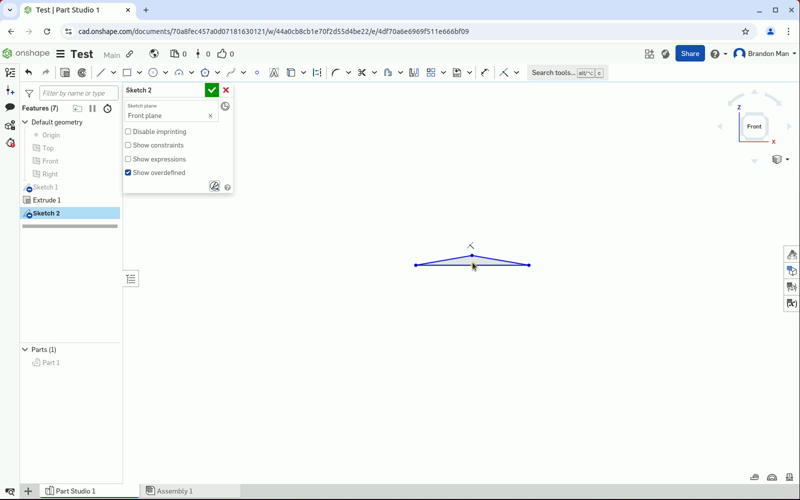
scroll(6)
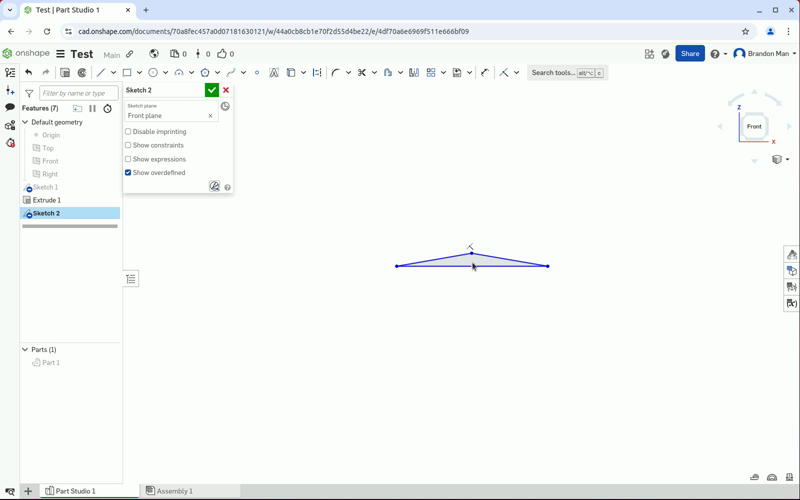
scroll(6)
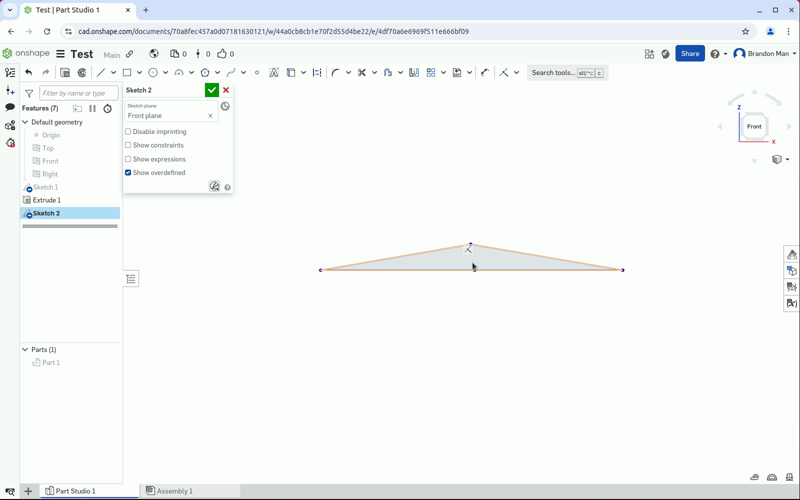
scroll(6)
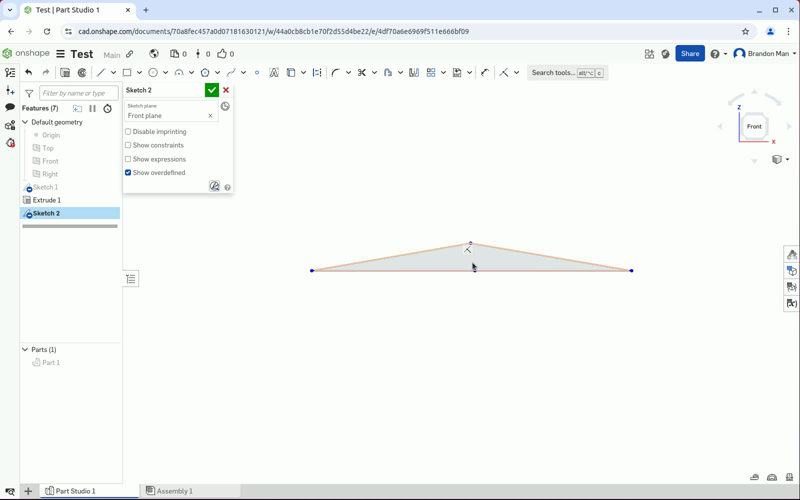
scroll(6)
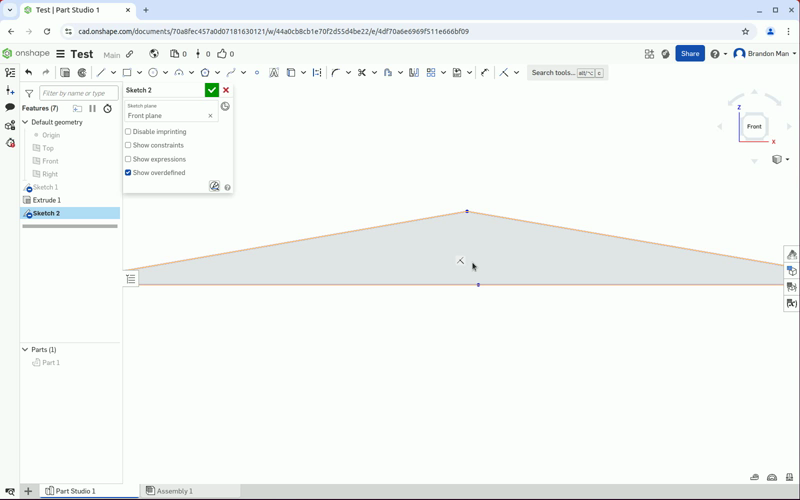
click(472, 262)
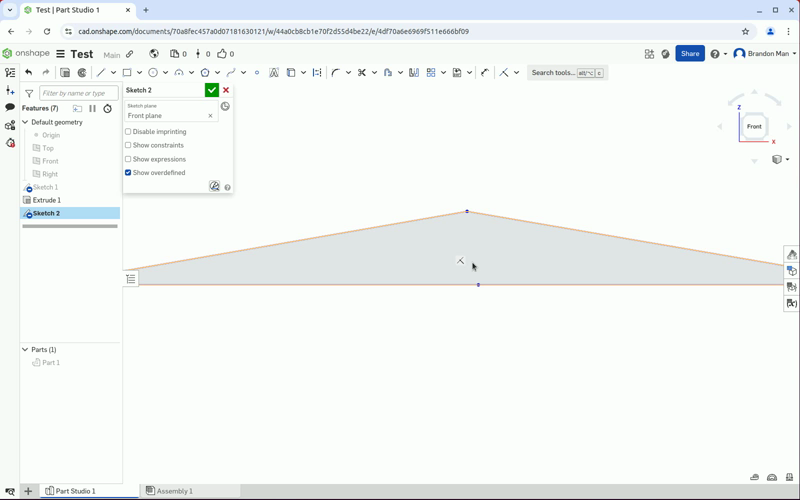
scroll(-6)
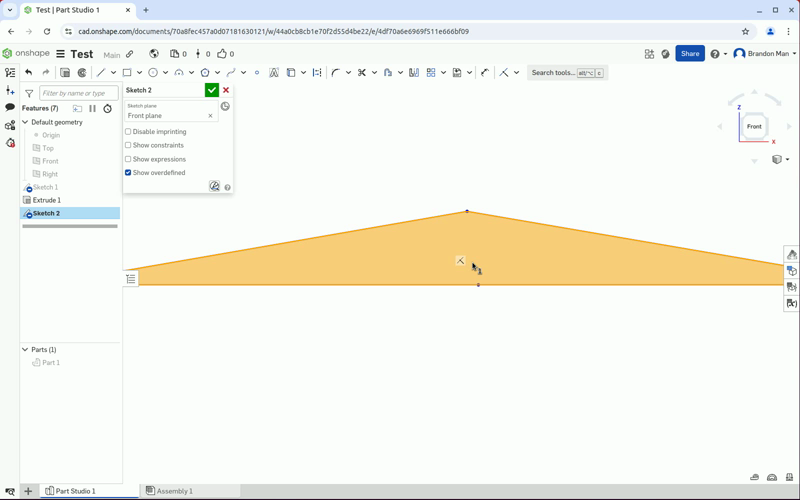
scroll(-6)
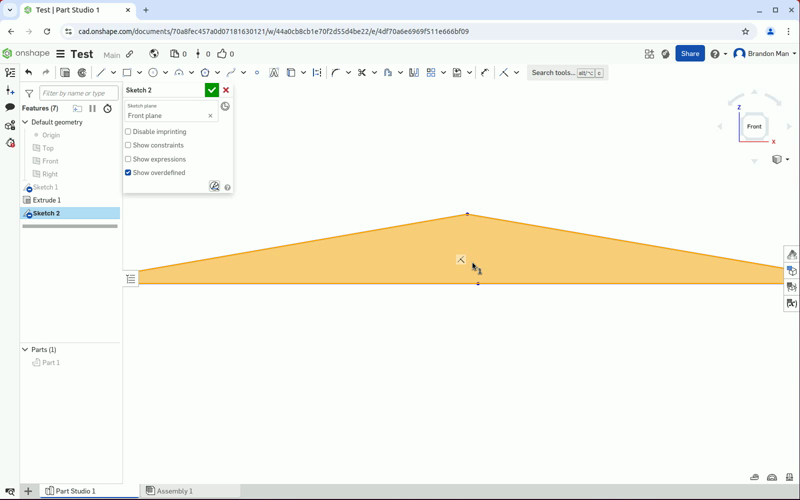
scroll(-6)
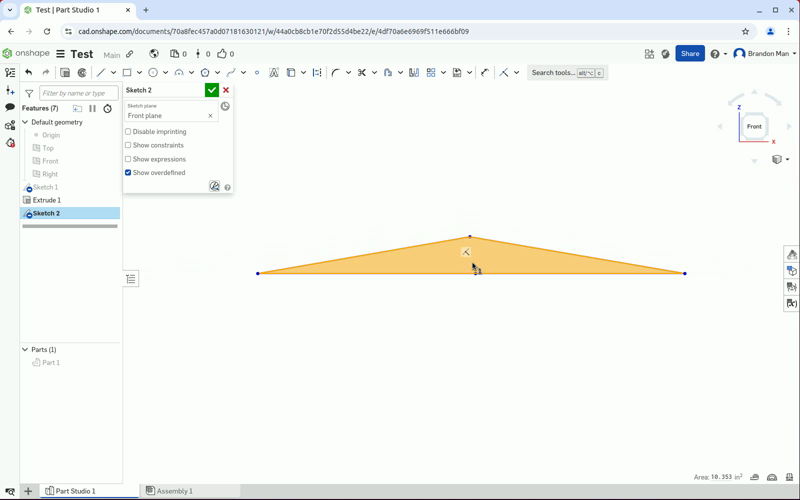
scroll(-6)
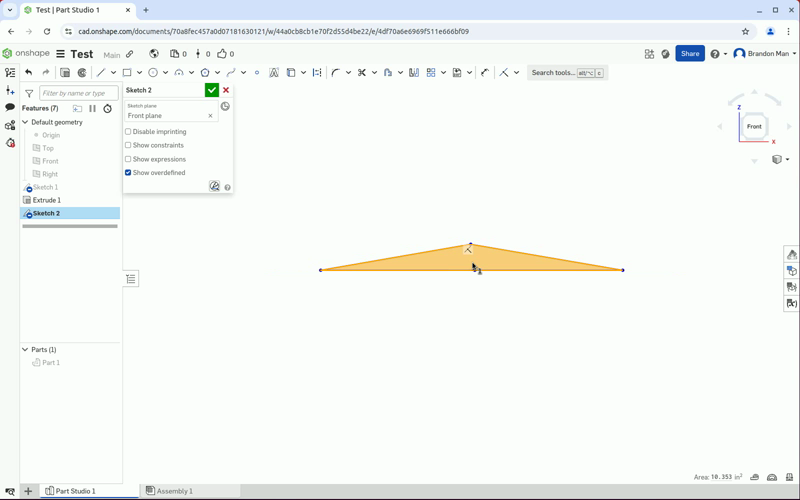
scroll(-6)
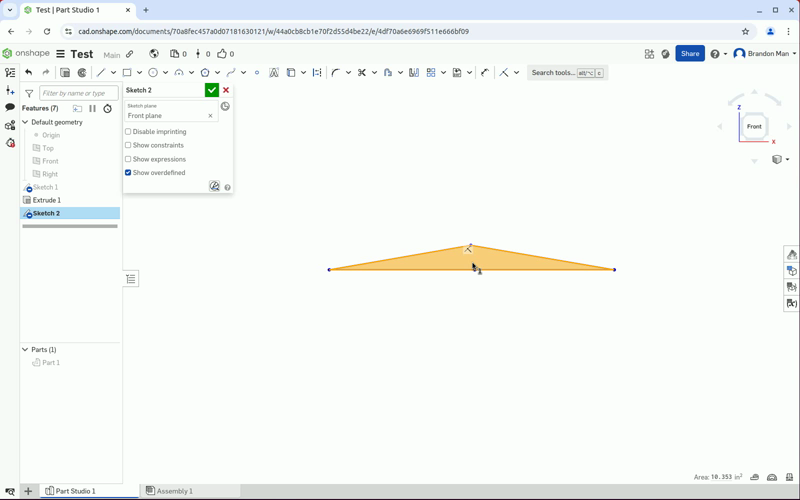
scroll(-6)
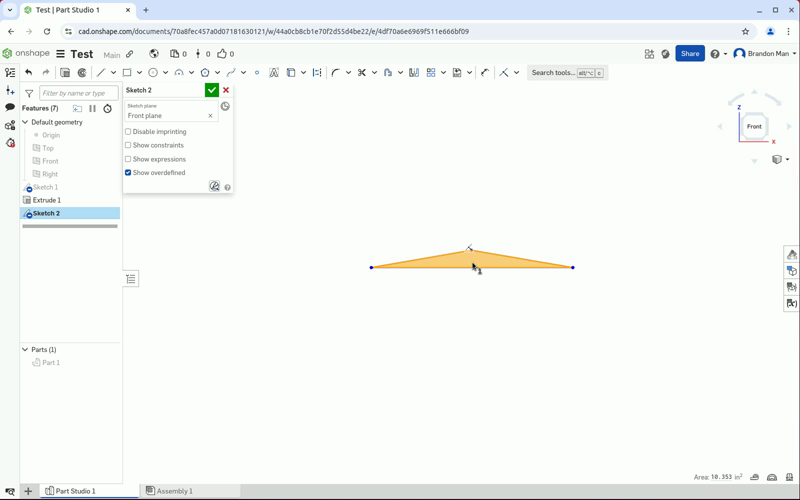
scroll(-6)
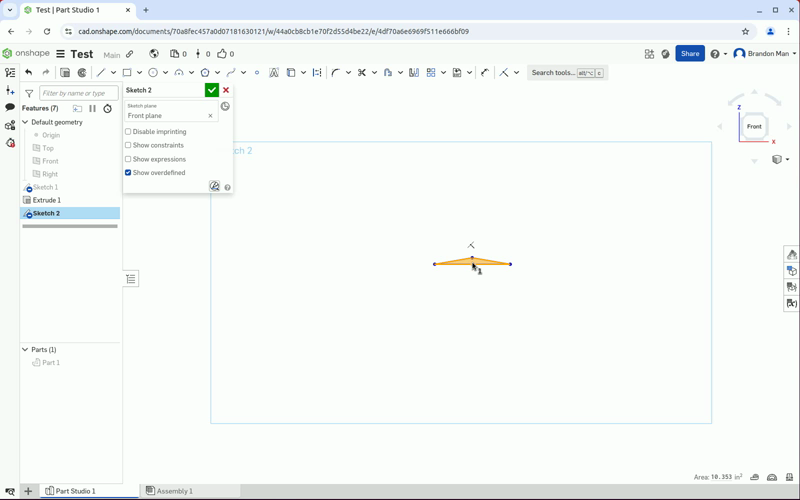
mouse_move(73, 352)
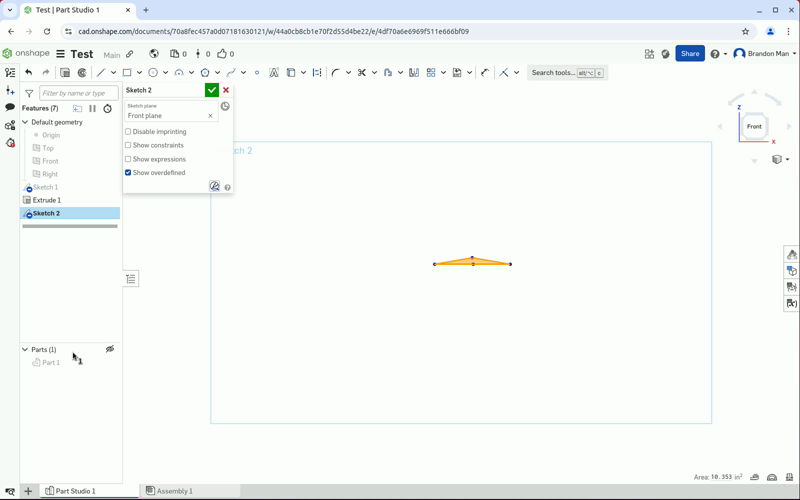
key(shift+y)
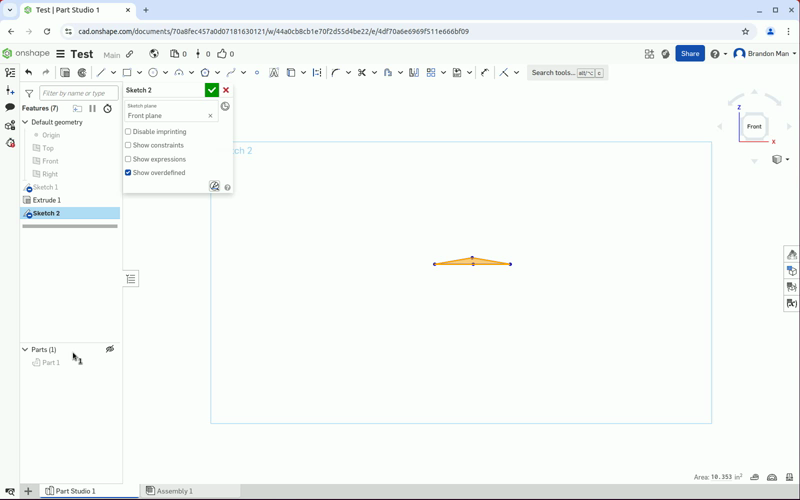
key(shift+e)
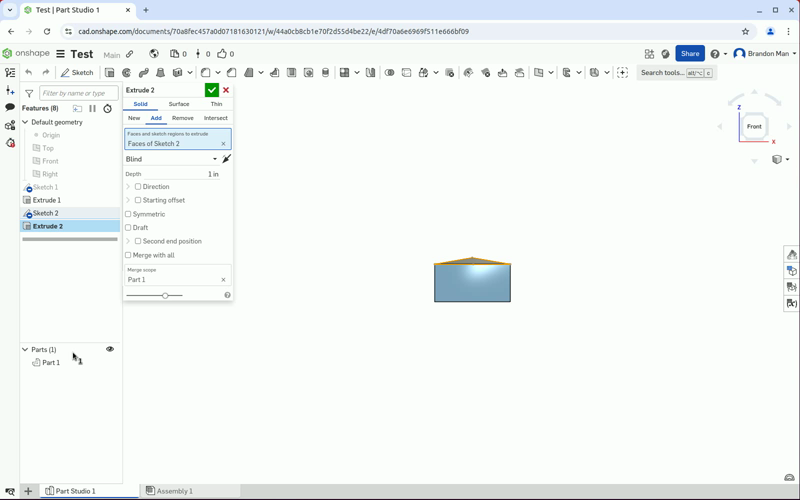
mouse_move(143, 106)
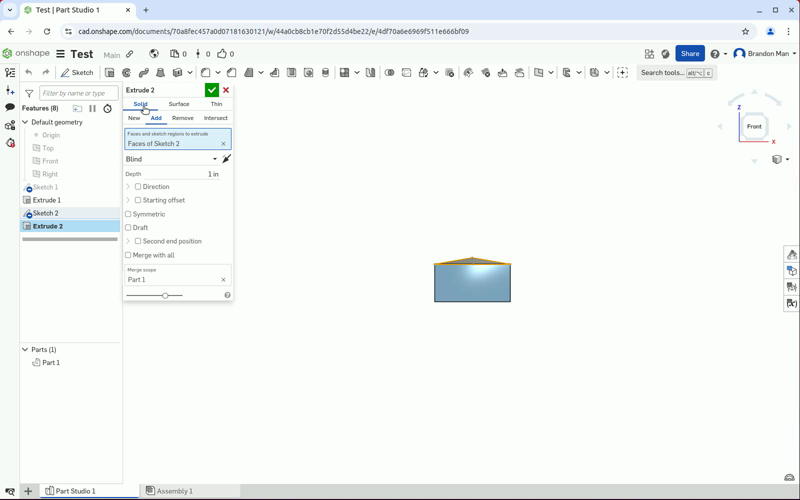
click(143, 106)
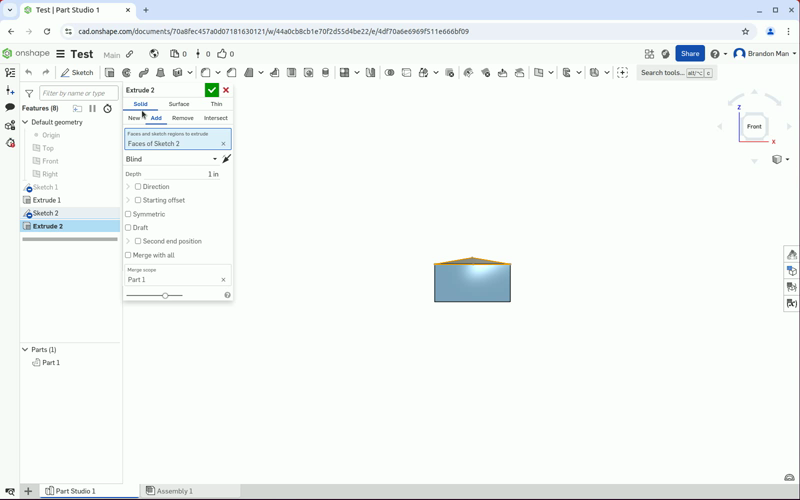
mouse_move(137, 120)
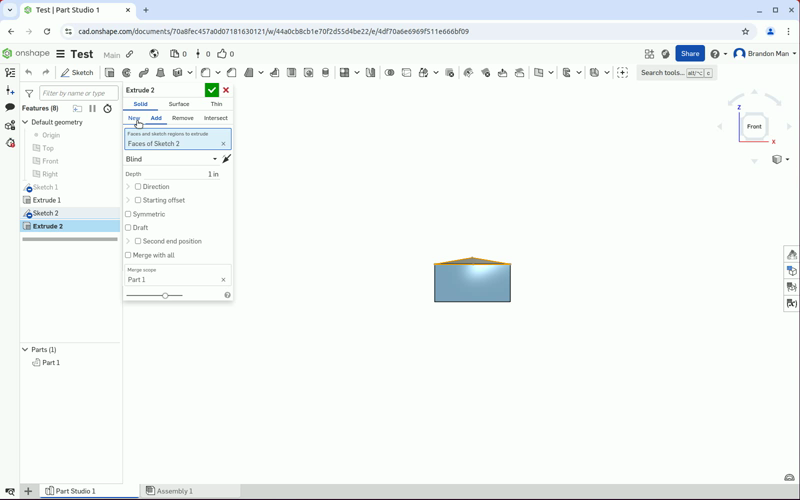
click(137, 120)
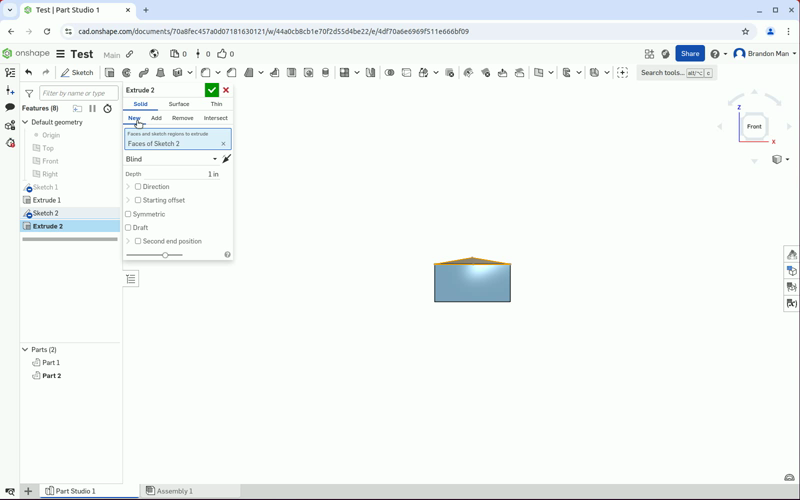
key(tab, 4)
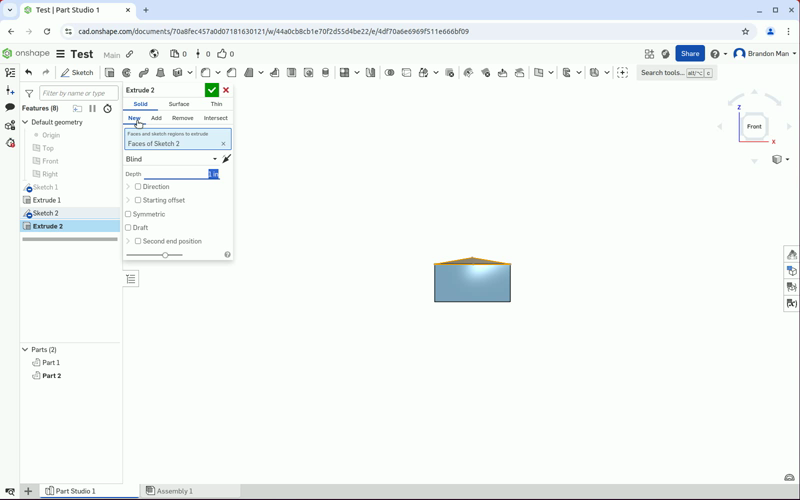
text(23.108)
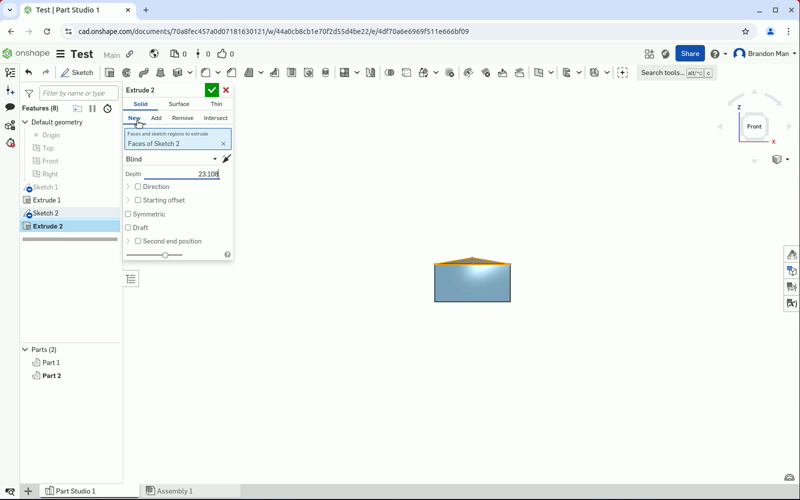
key(enter)
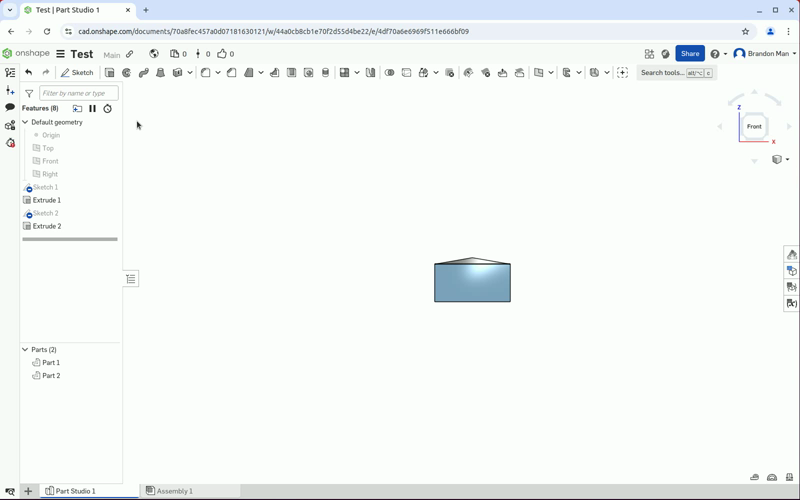
key(shift+h)
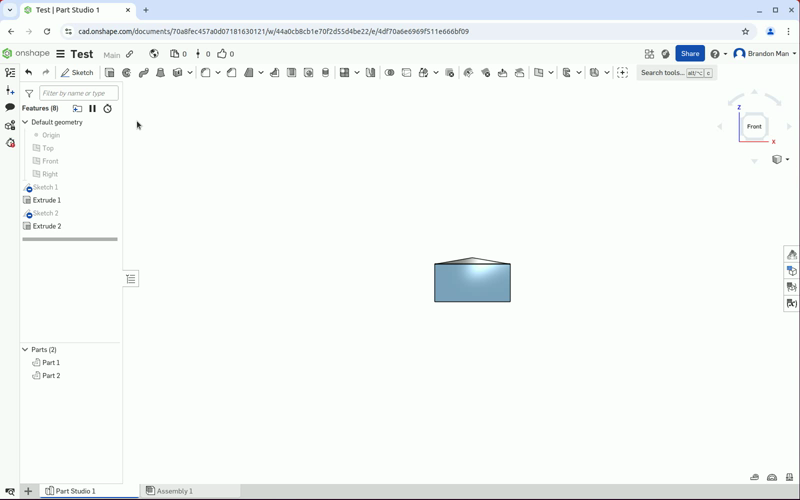
key(shift+h)
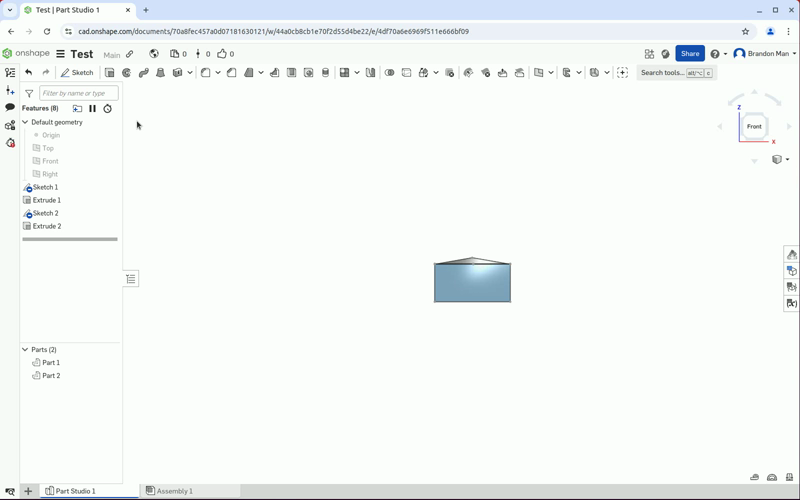
key(shift+7)
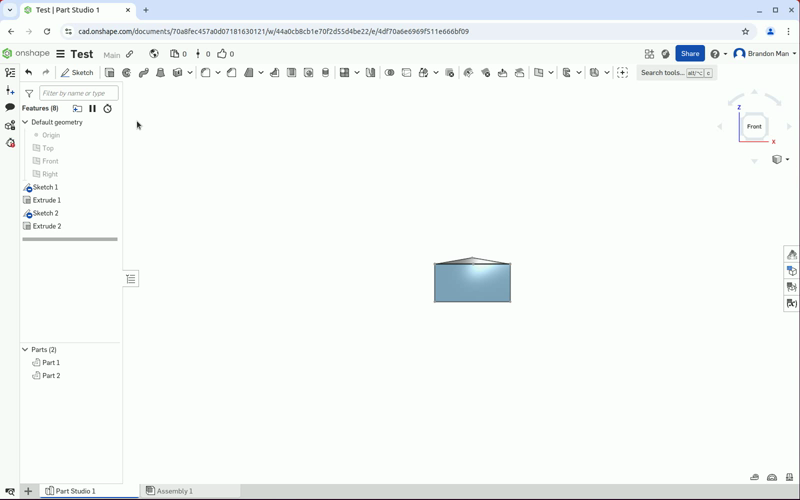
key(left, 2)
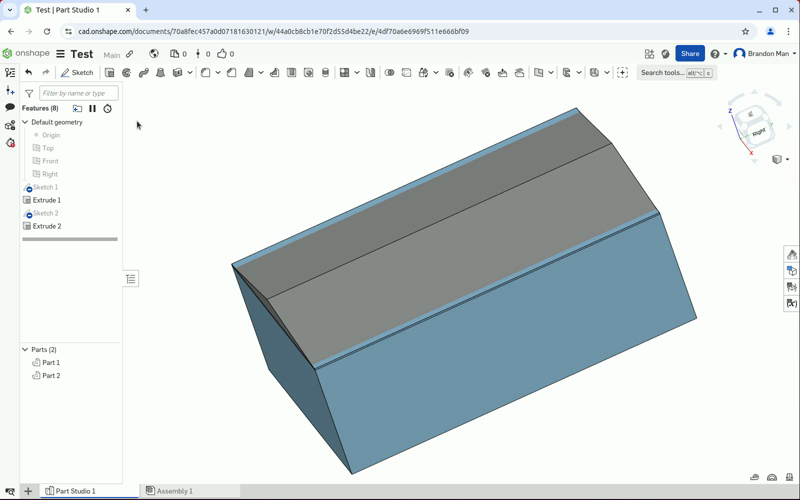
key(down, 2)
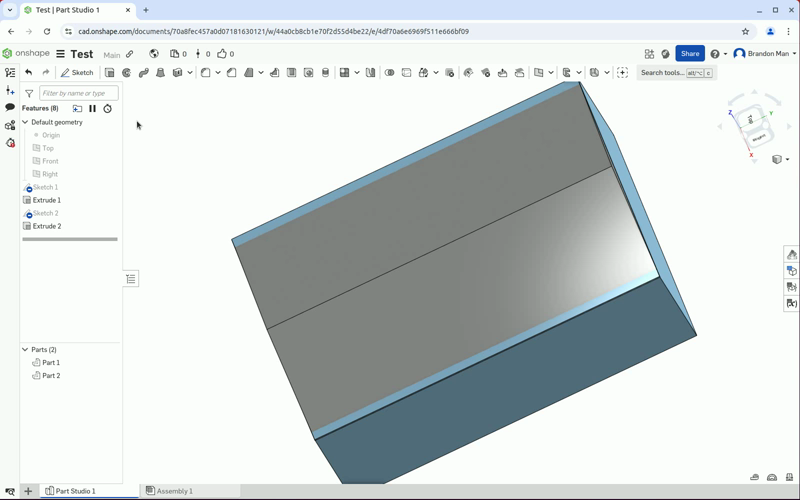
key(up, 2)
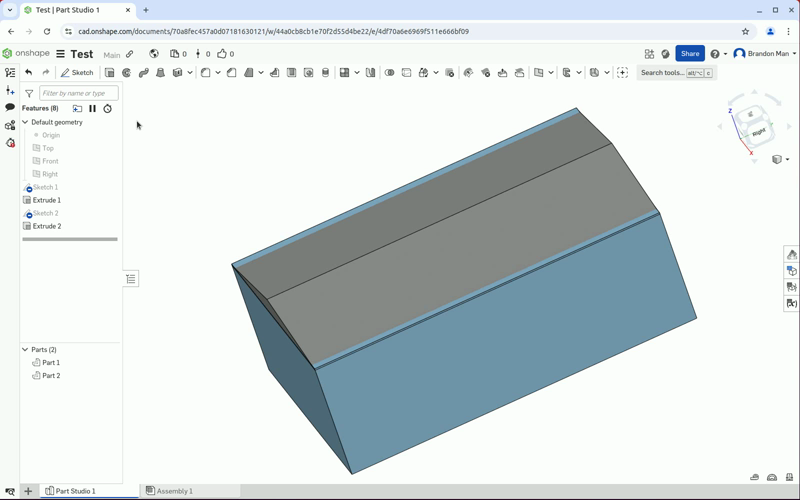
key(right, 2)
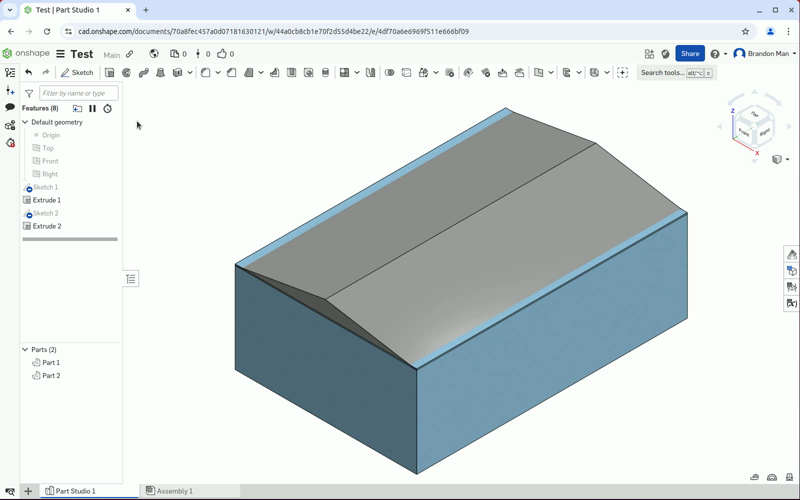
mouse_move(73, 189)
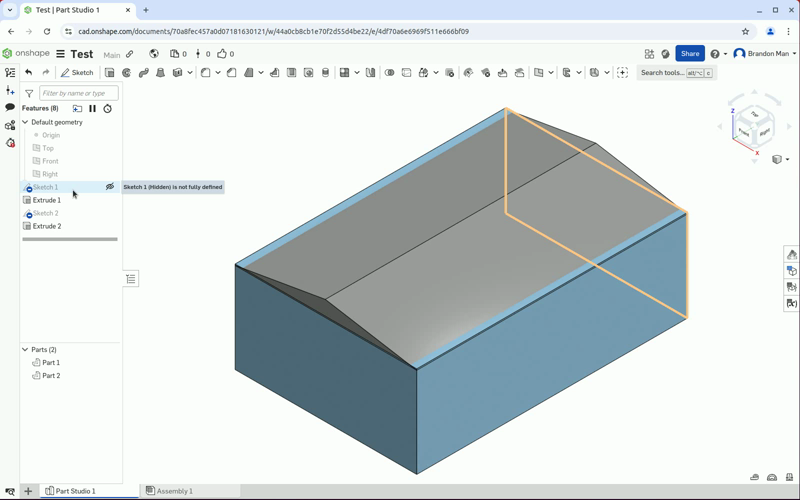
click(73, 189)